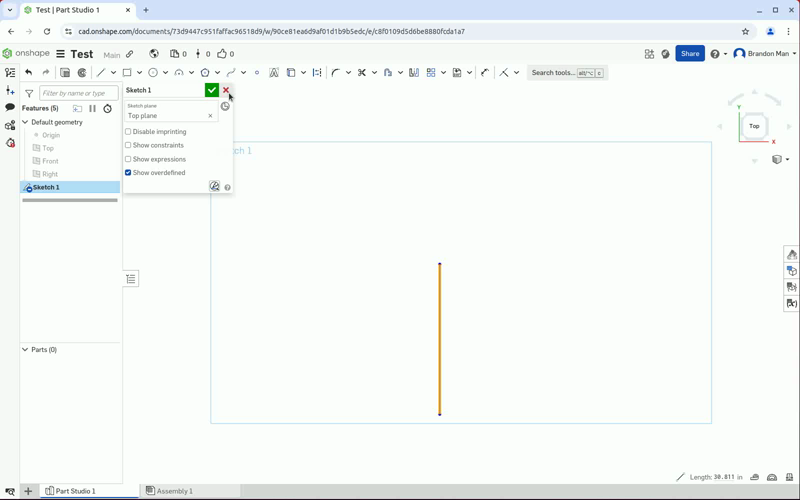
key(shift+h)
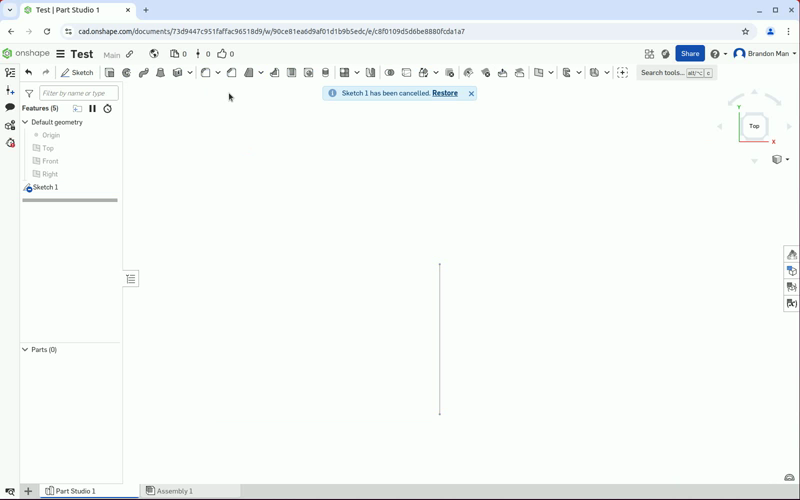
key(shift+s)
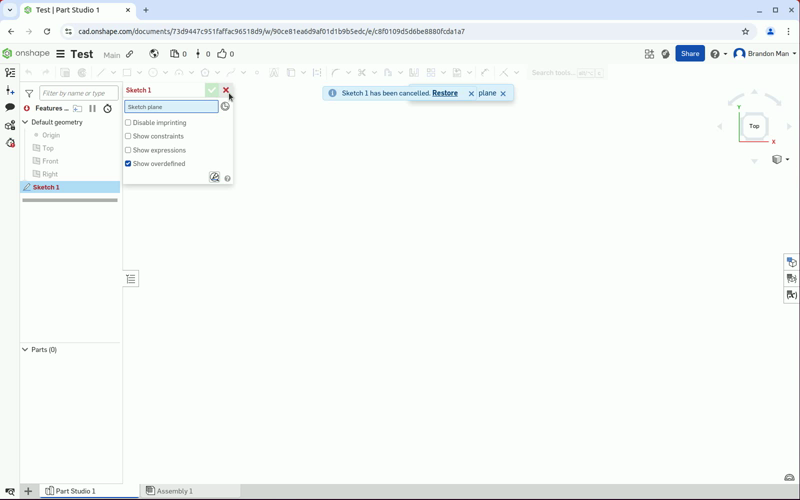
mouse_move(73, 150)
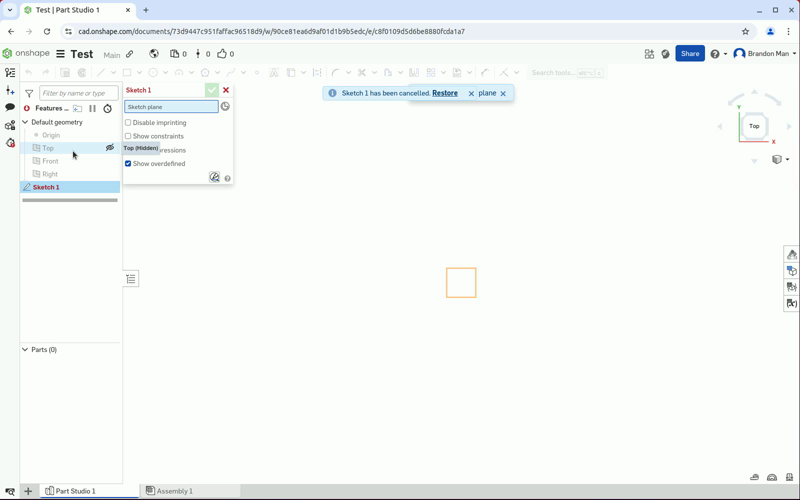
click(73, 150)
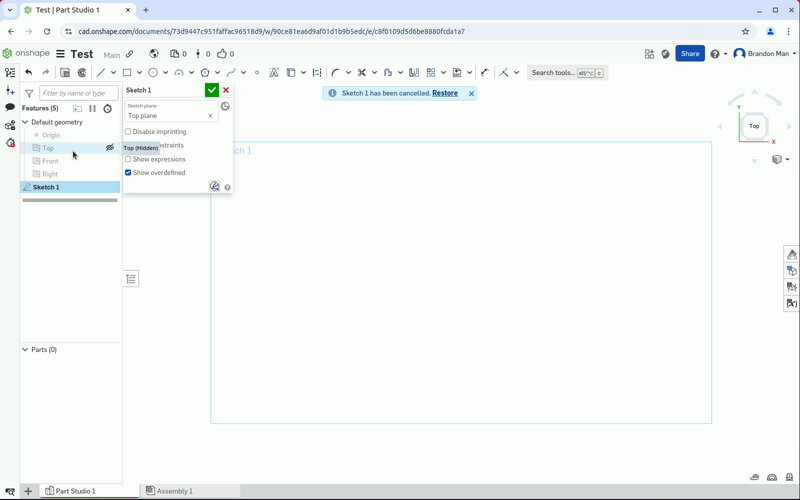
mouse_move(73, 352)
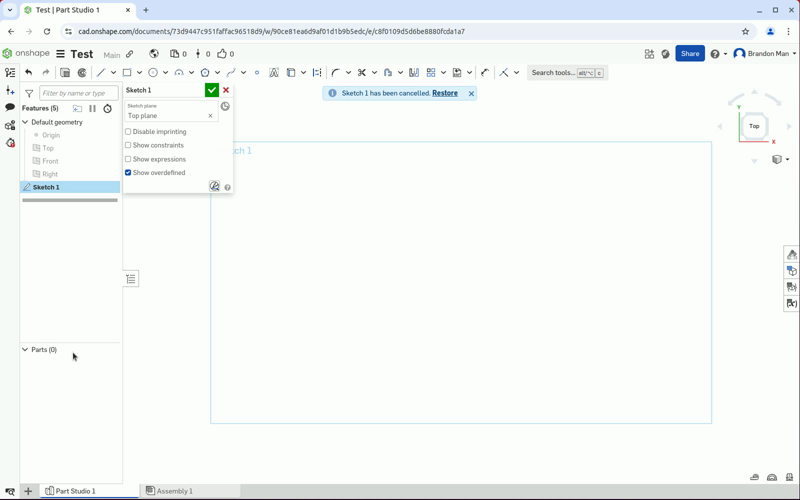
key(y)
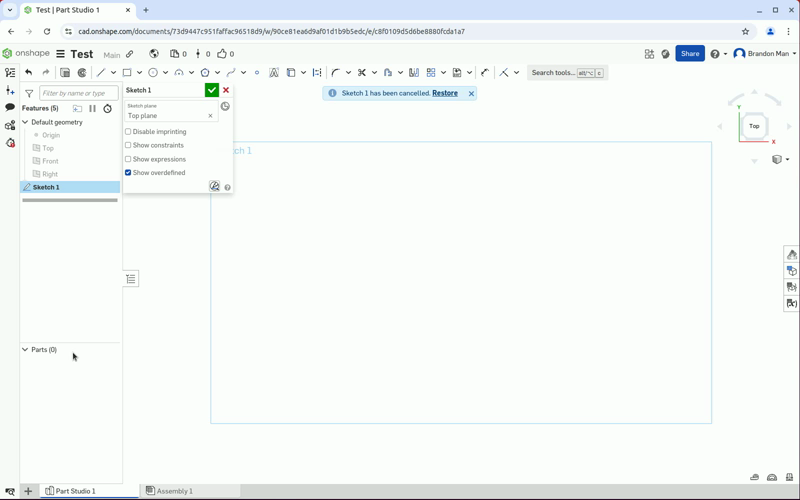
key(l)
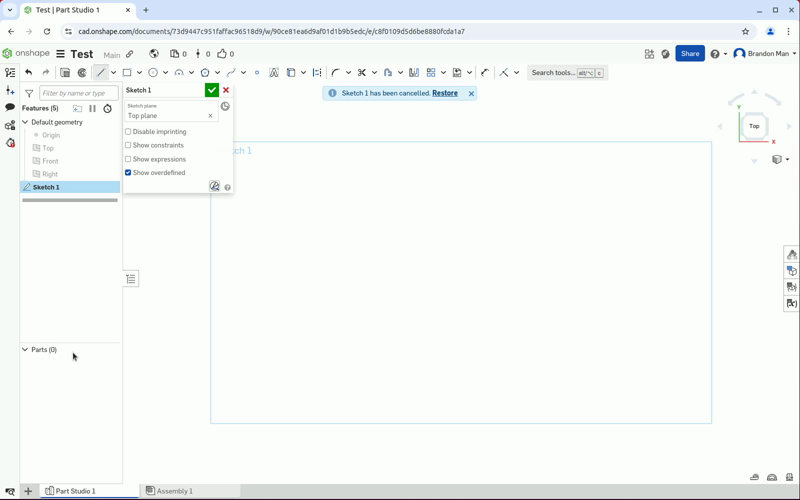
key_down(shift)
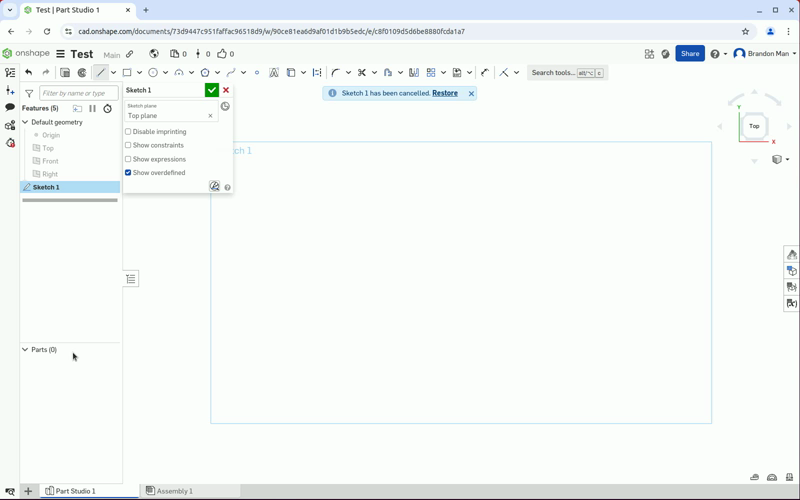
mouse_move(460, 282)
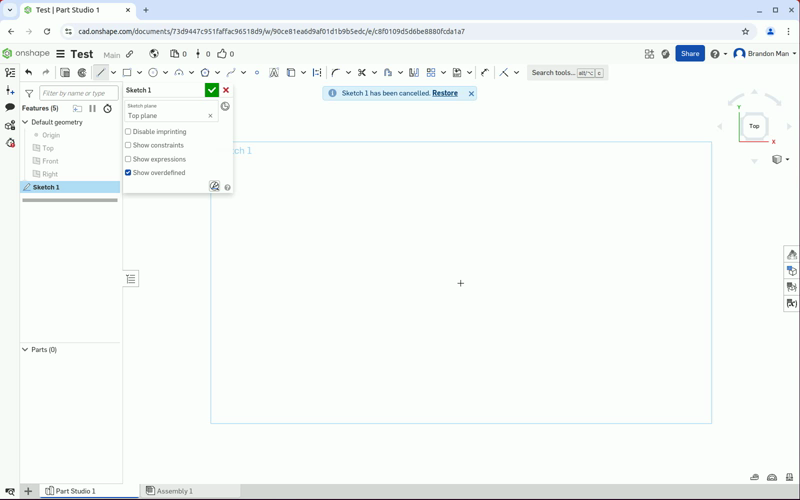
click(460, 282)
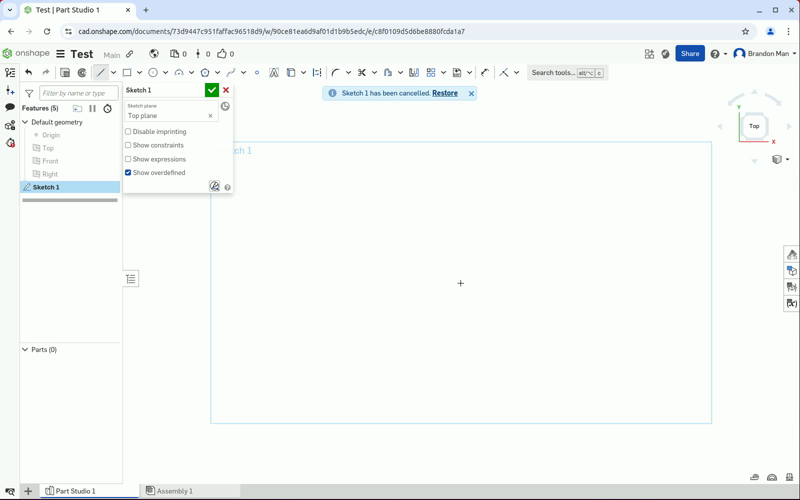
key_up(shift)
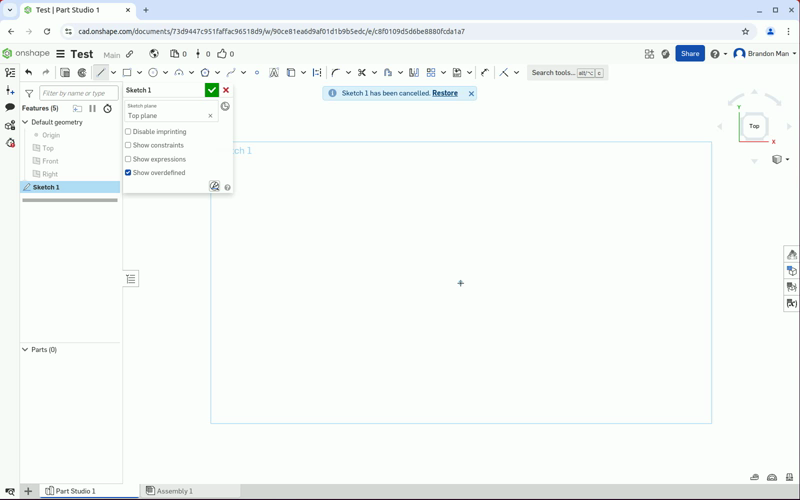
key_down(shift)
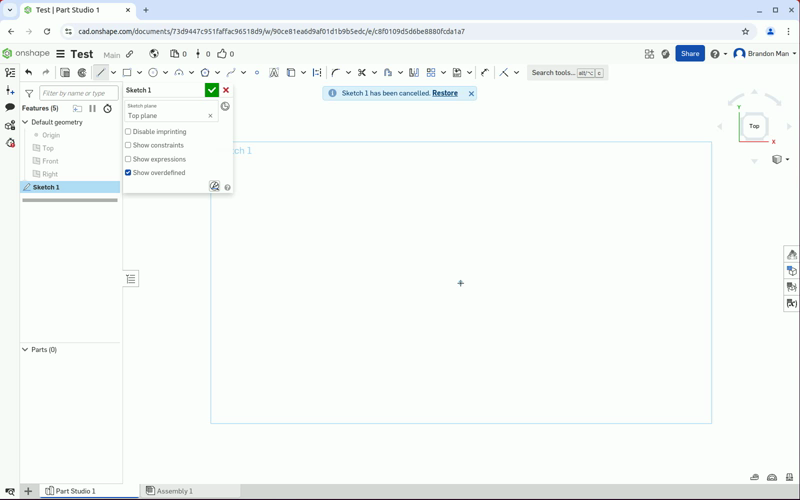
mouse_move(573, 282)
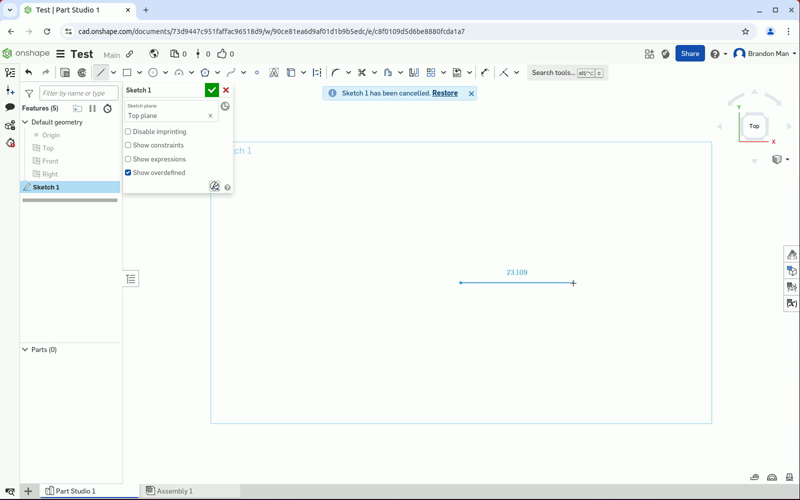
click(573, 282)
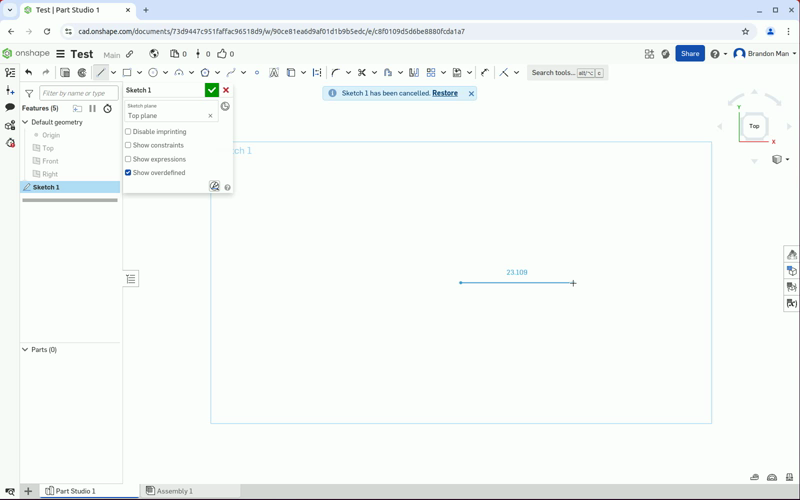
key_up(shift)
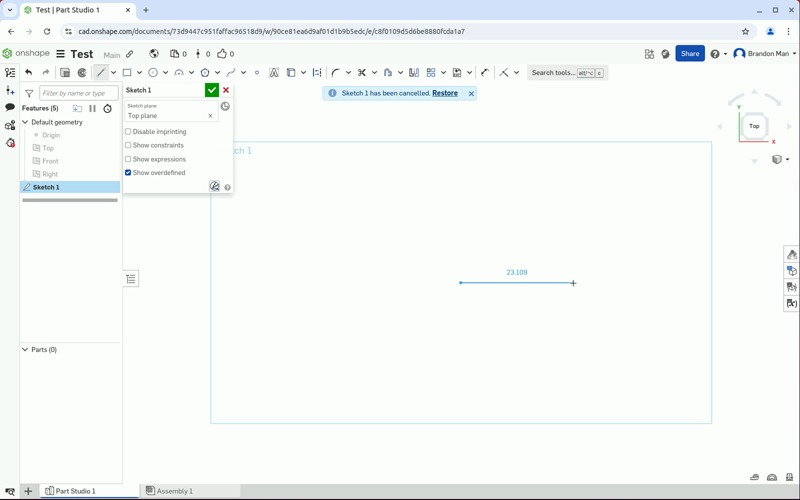
key_down(shift)
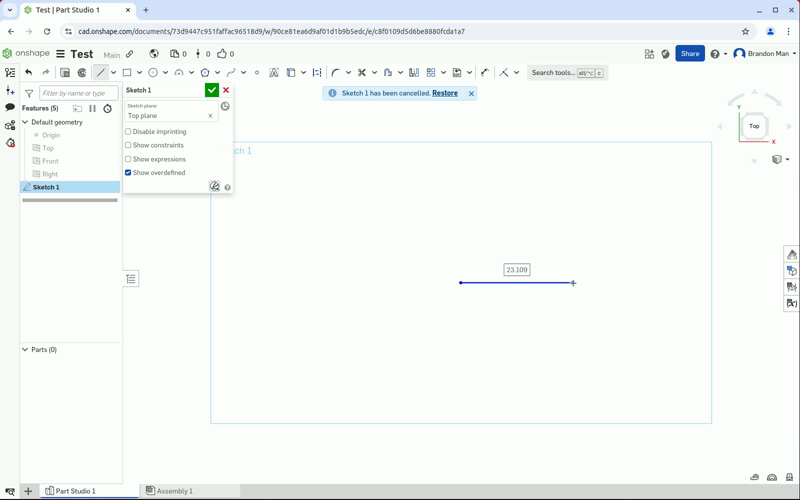
mouse_move(573, 170)
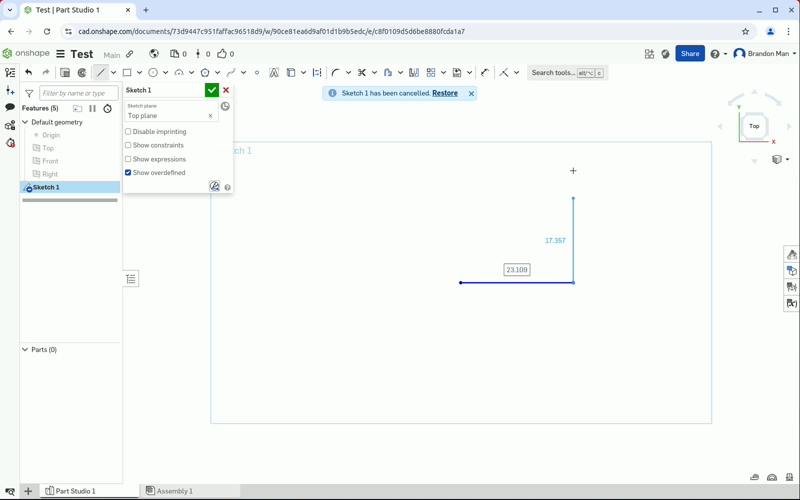
click(573, 170)
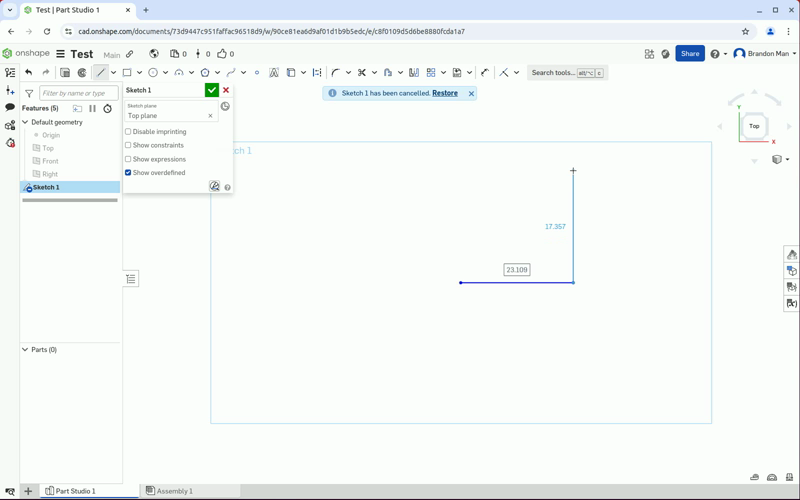
key_up(shift)
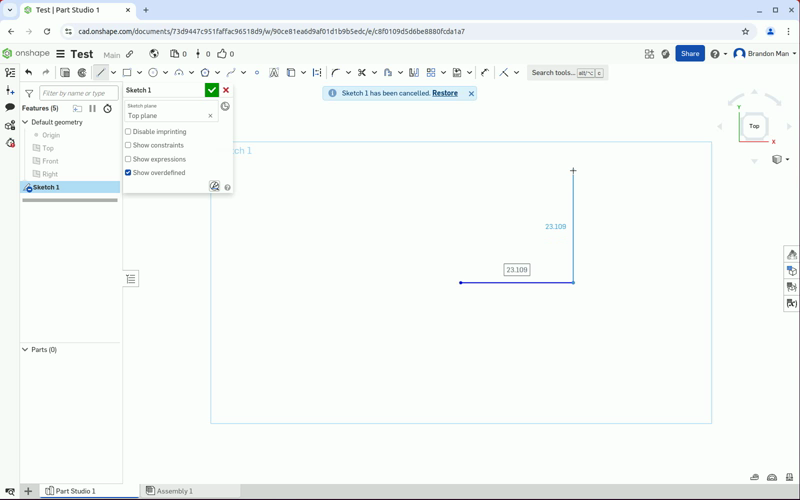
key_down(shift)
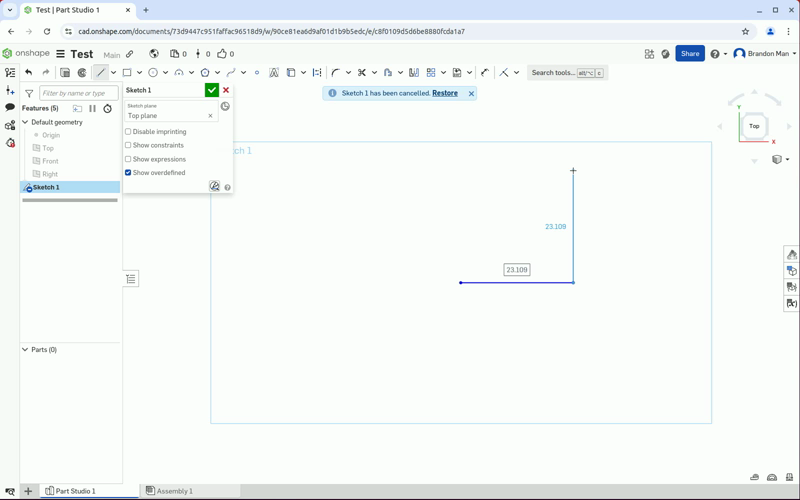
mouse_move(460, 170)
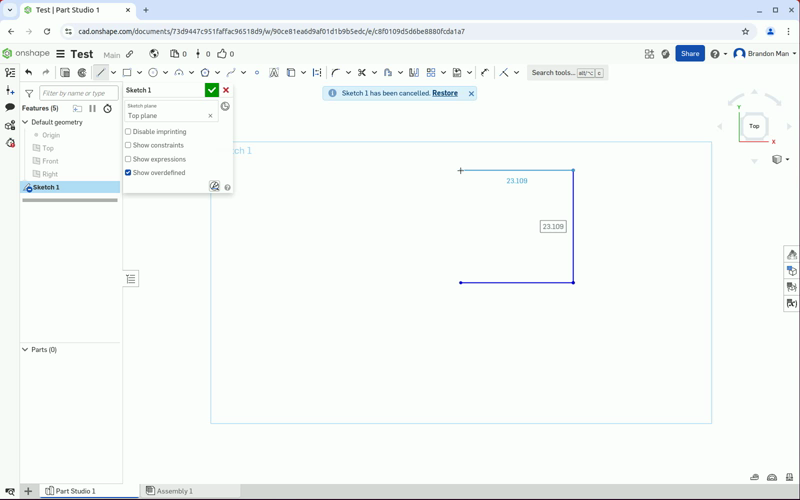
click(460, 170)
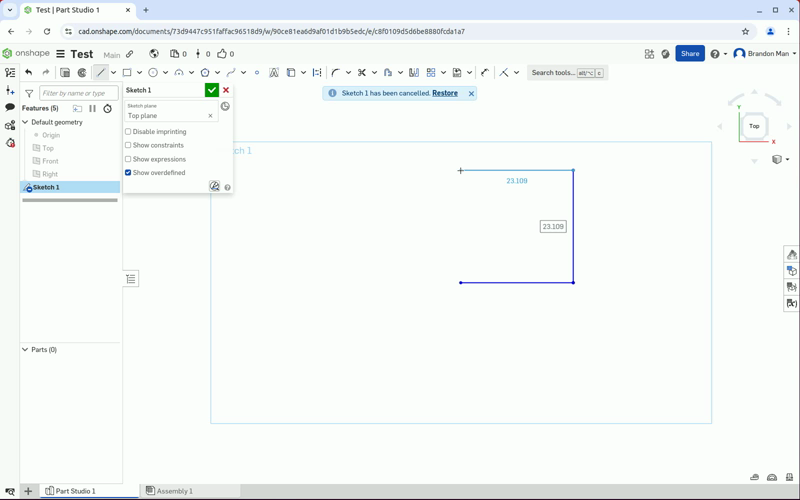
key_up(shift)
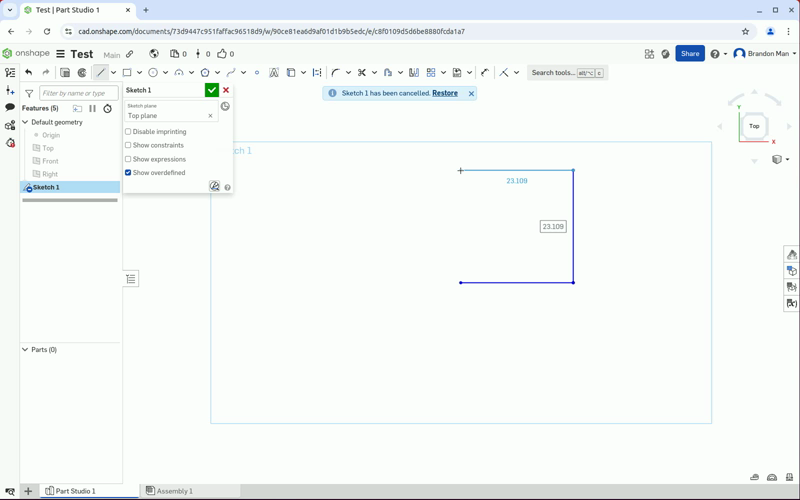
key_down(shift)
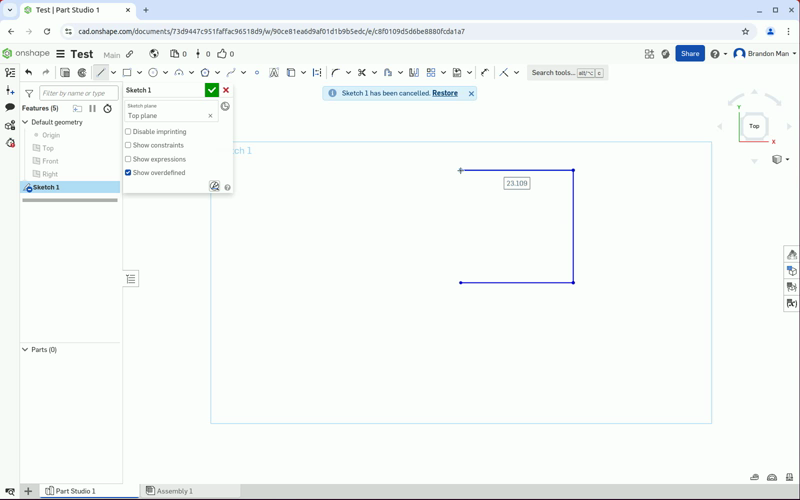
mouse_move(460, 282)
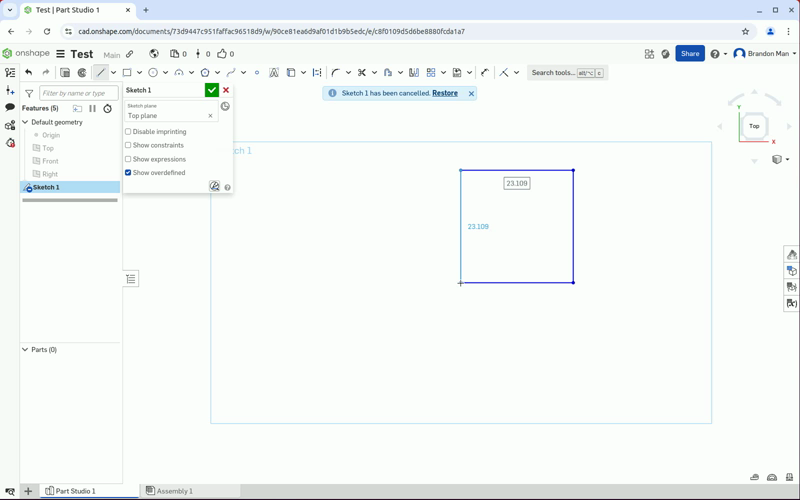
key_up(shift)
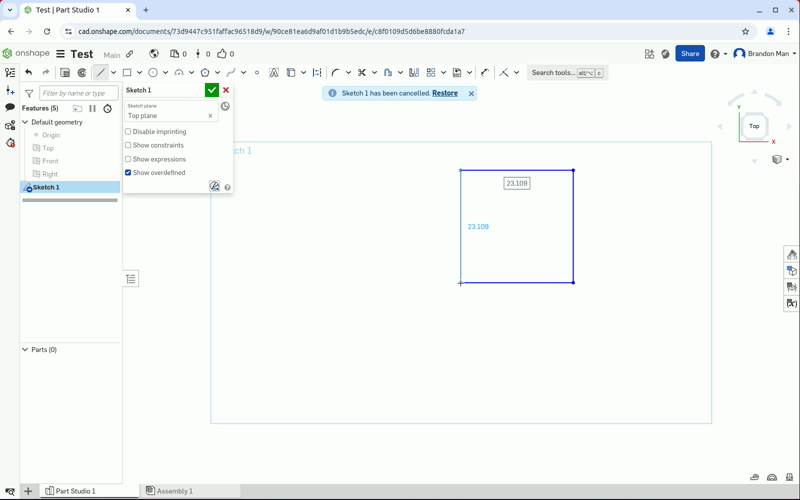
click(460, 282)
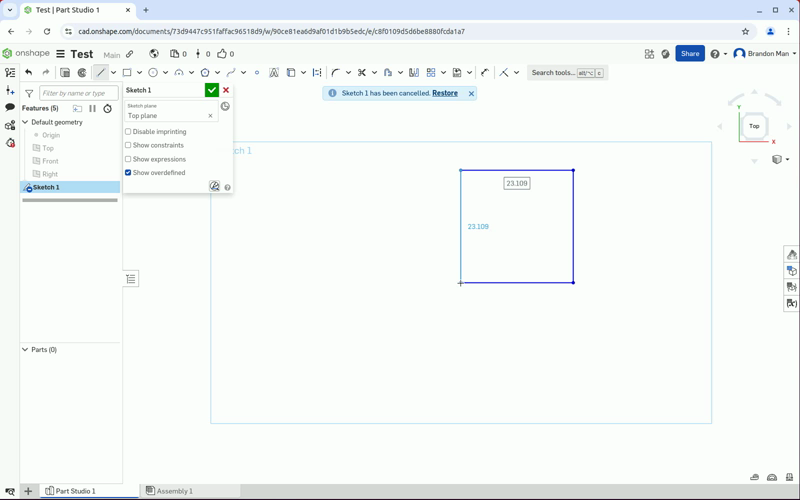
key(esc)
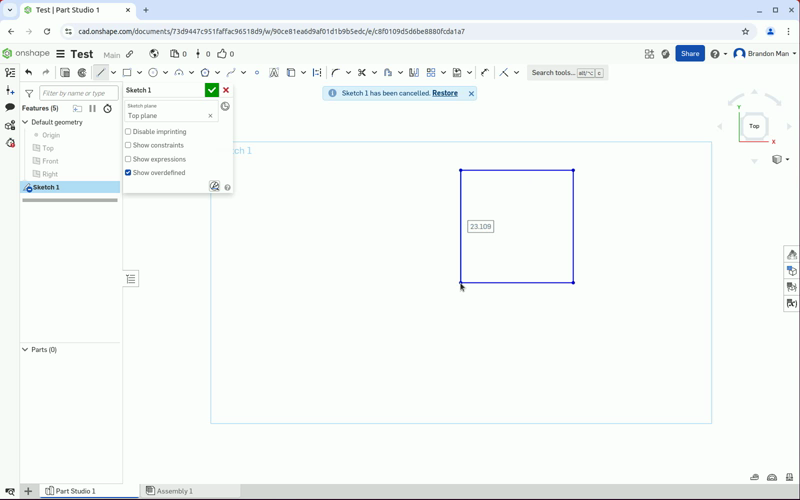
mouse_move(473, 272)
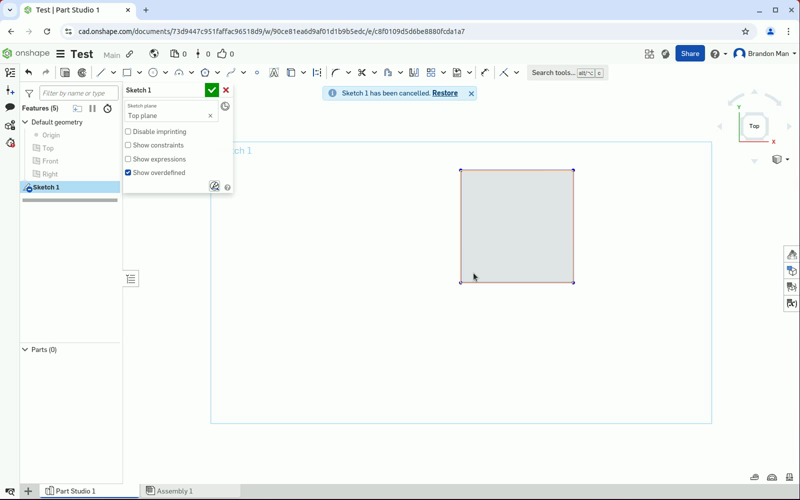
click(473, 272)
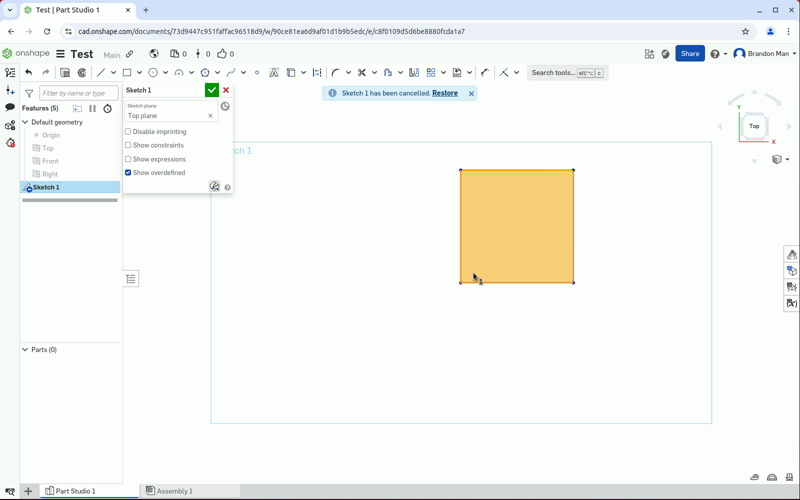
mouse_move(73, 352)
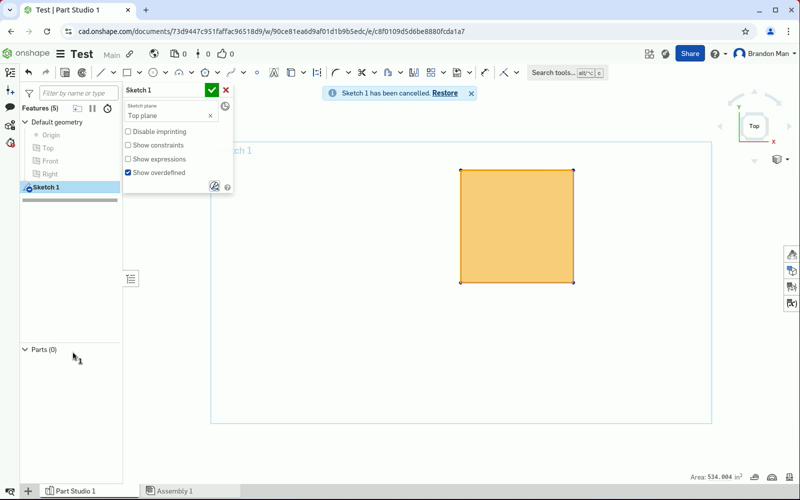
key(shift+y)
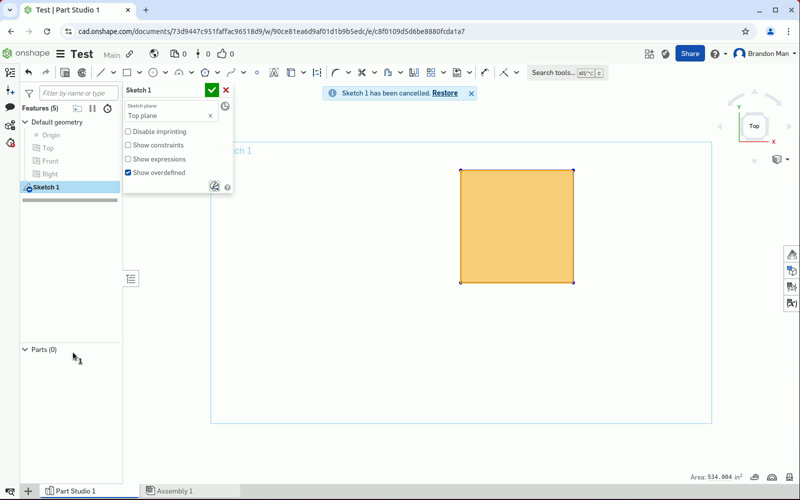
key(shift+e)
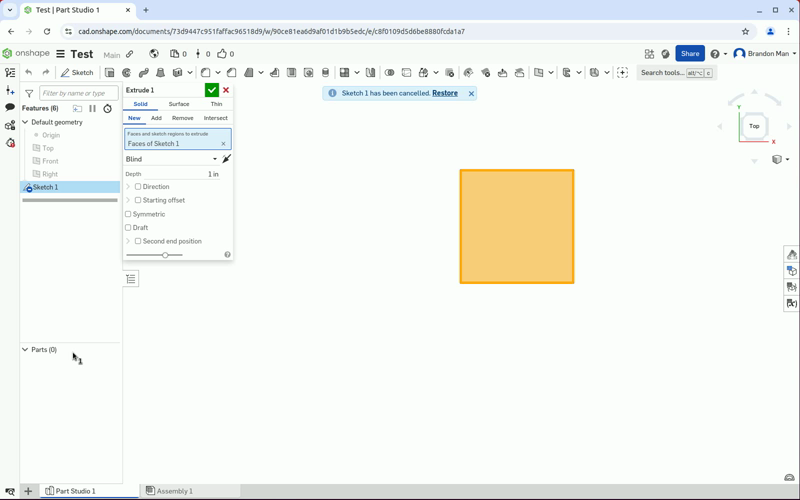
mouse_move(143, 106)
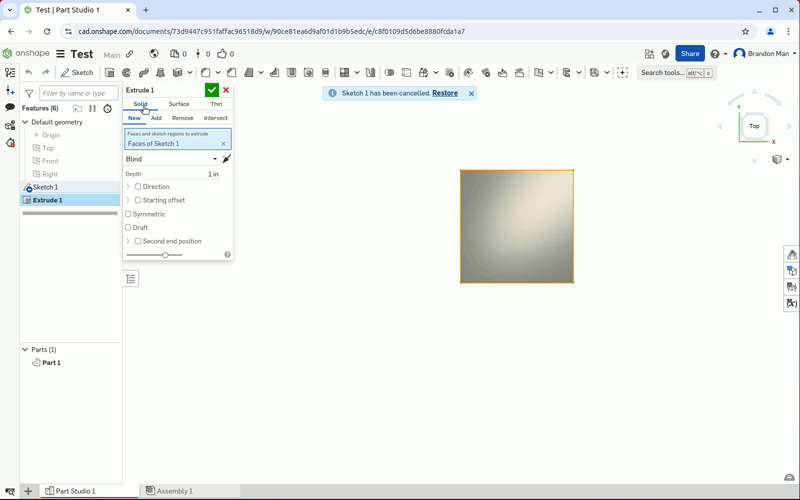
click(143, 106)
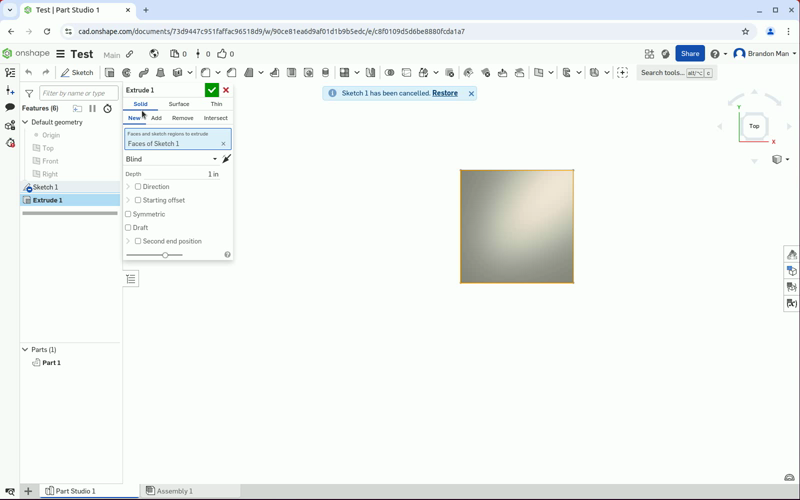
mouse_move(137, 120)
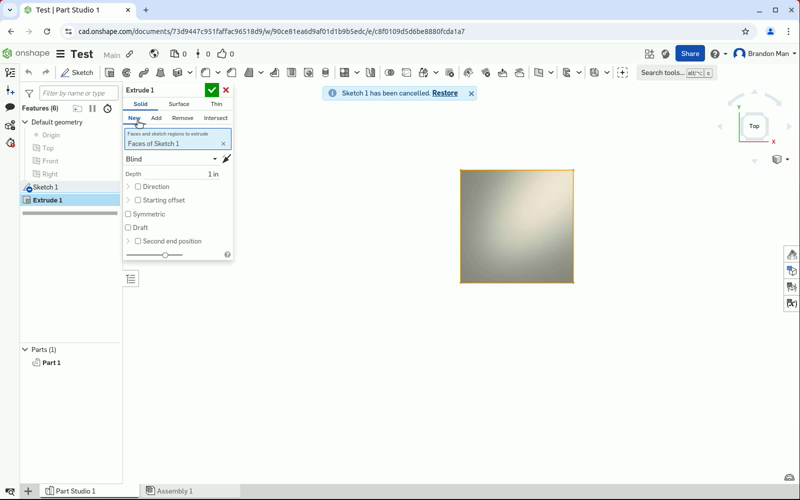
click(137, 120)
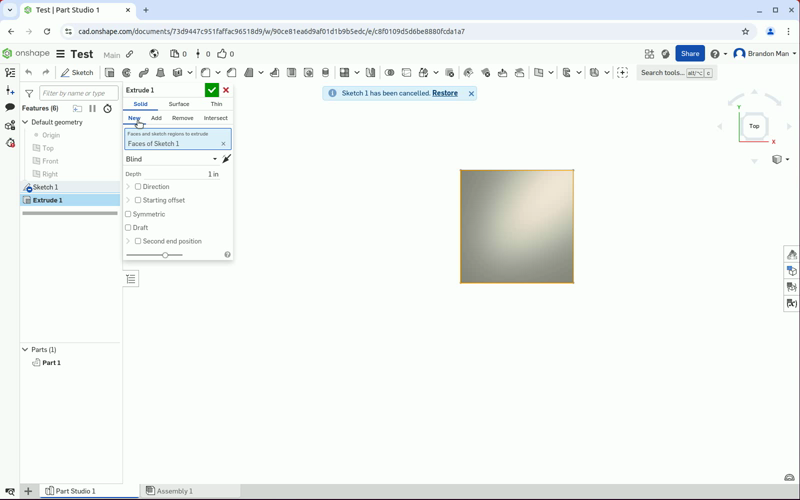
key(tab, 4)
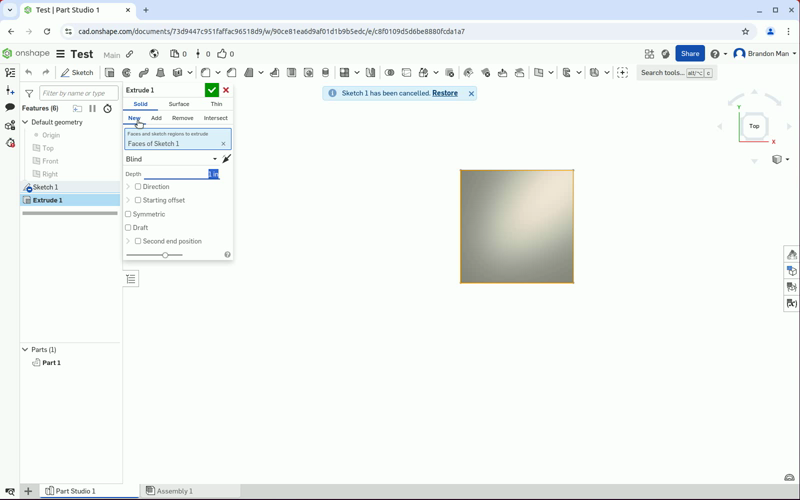
text(0.722)
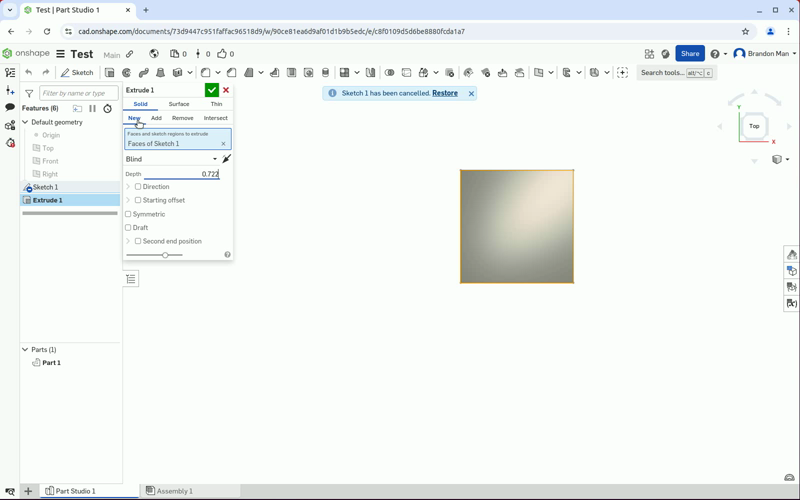
key(enter)
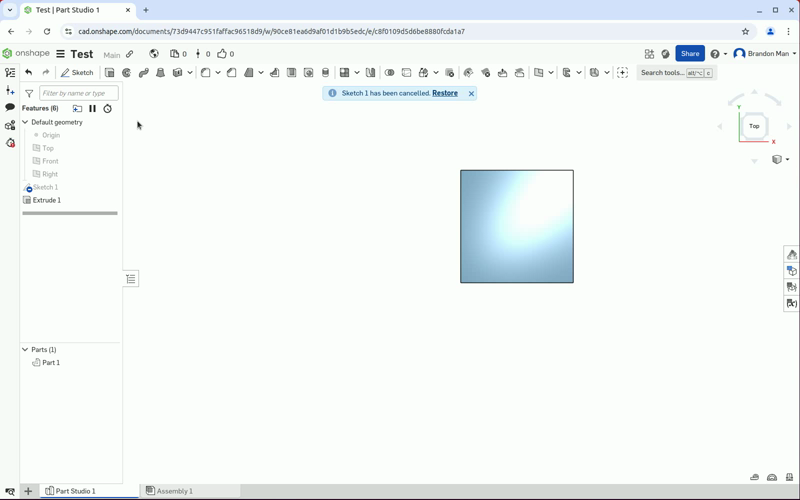
key(shift+h)
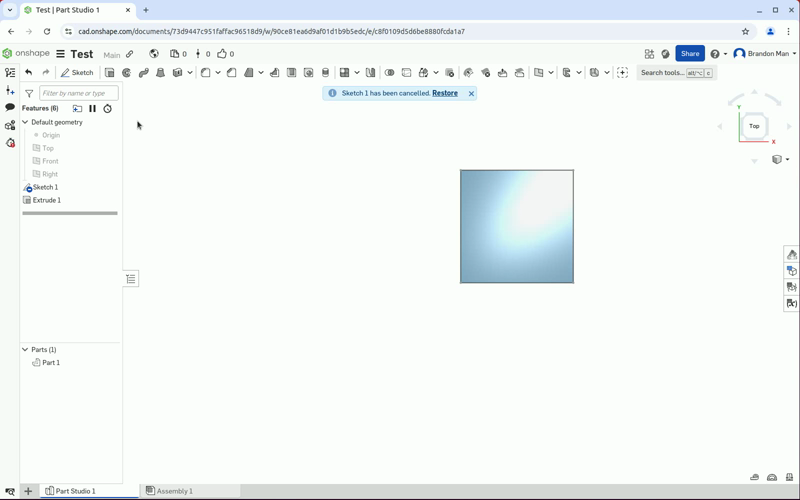
key(shift+h)
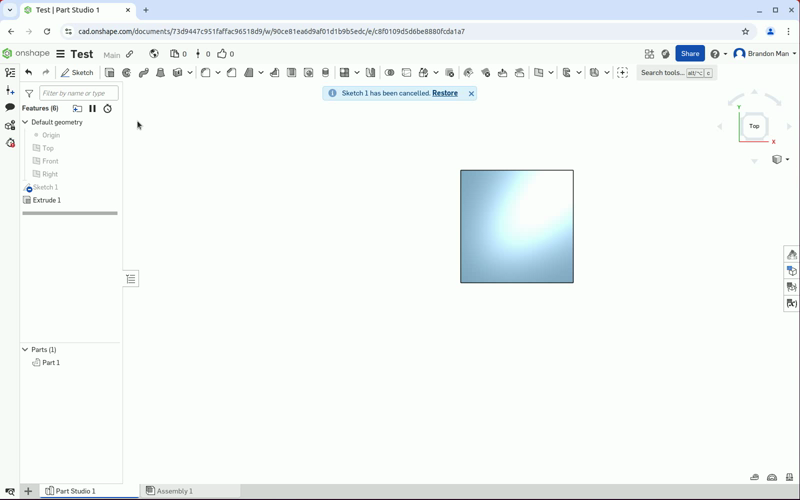
mouse_move(73, 189)
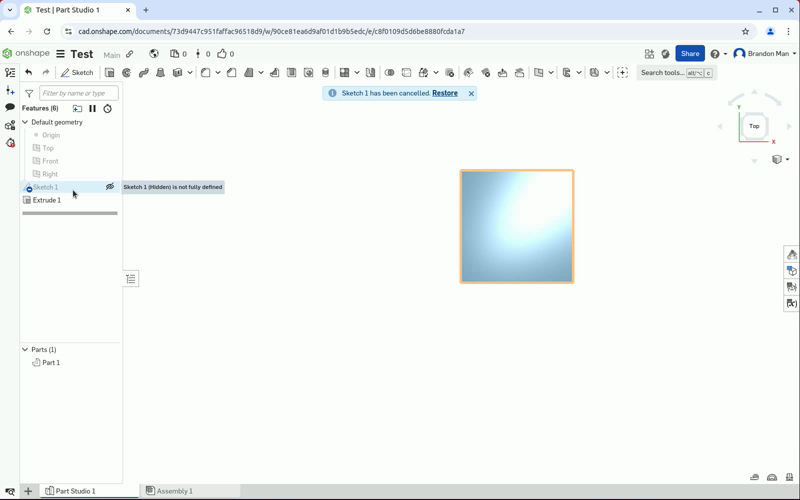
click(73, 189)
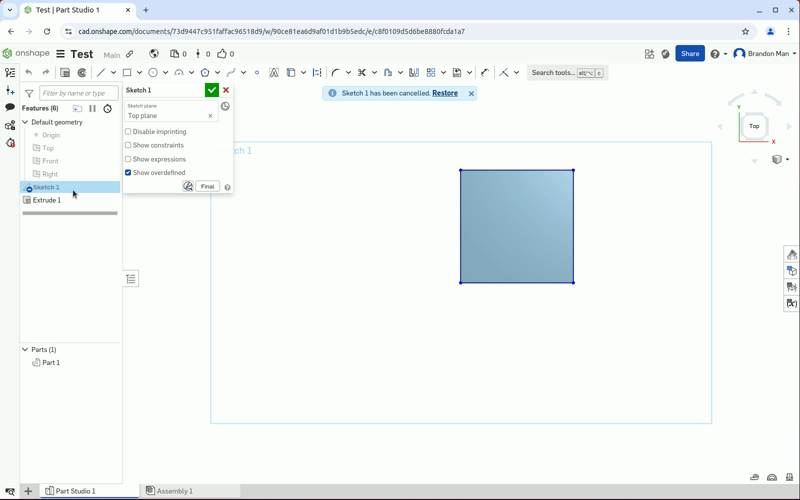
mouse_move(229, 92)
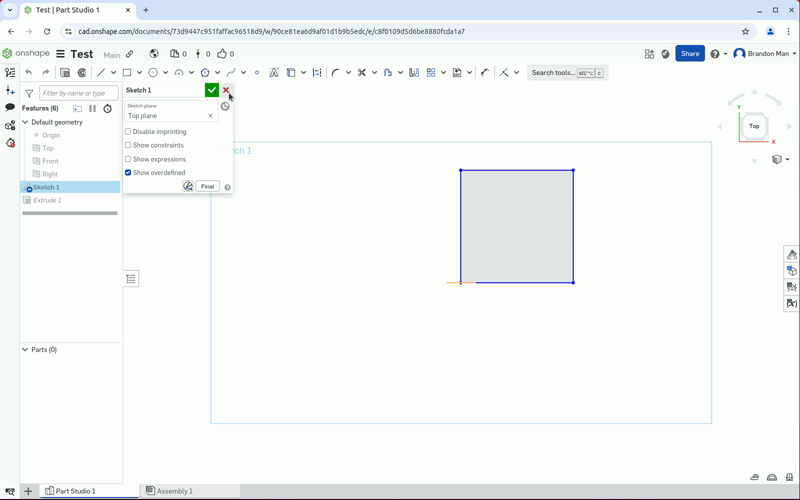
click(229, 92)
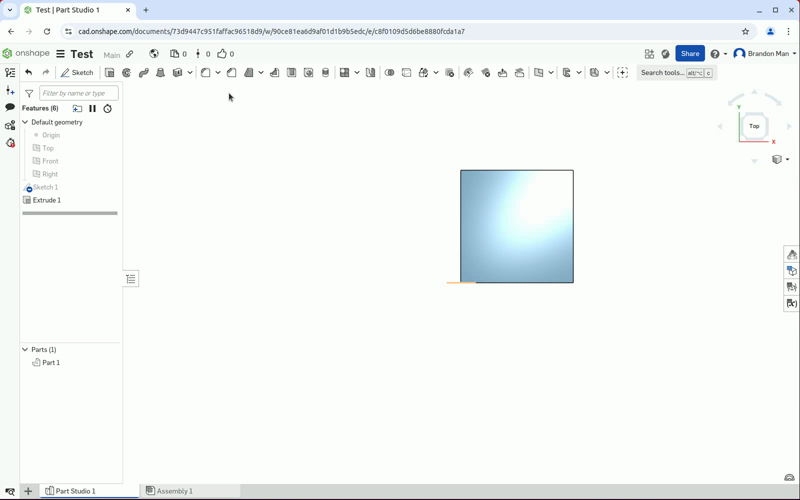
mouse_move(541, 75)
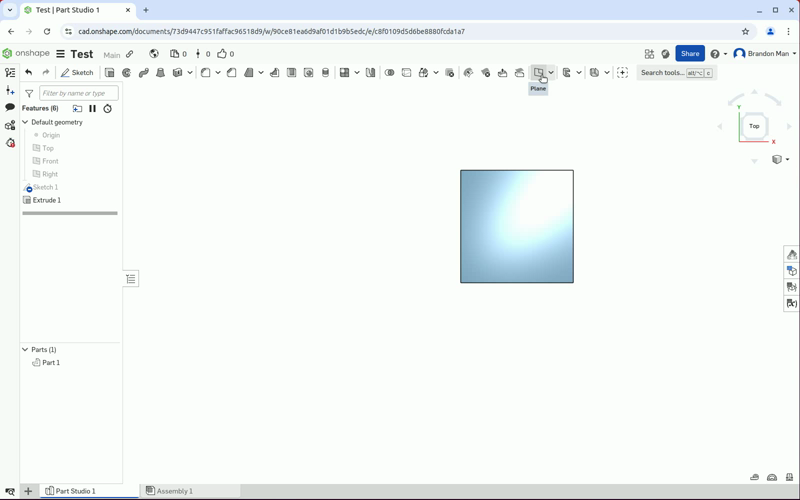
click(541, 75)
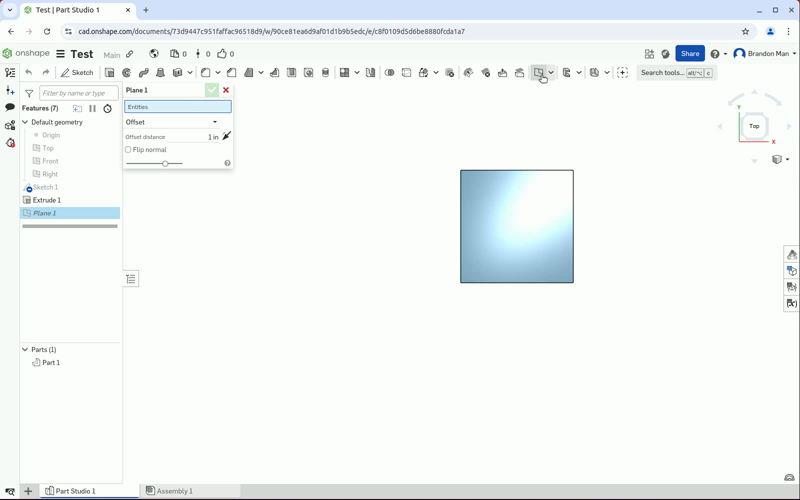
mouse_move(73, 150)
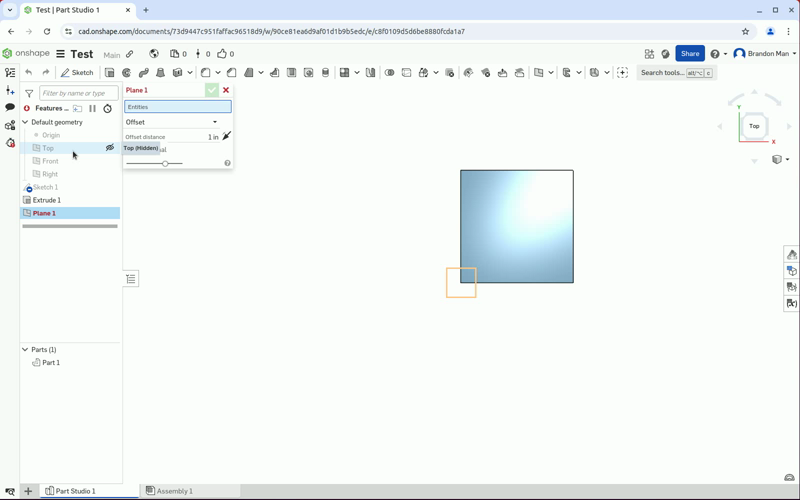
click(73, 150)
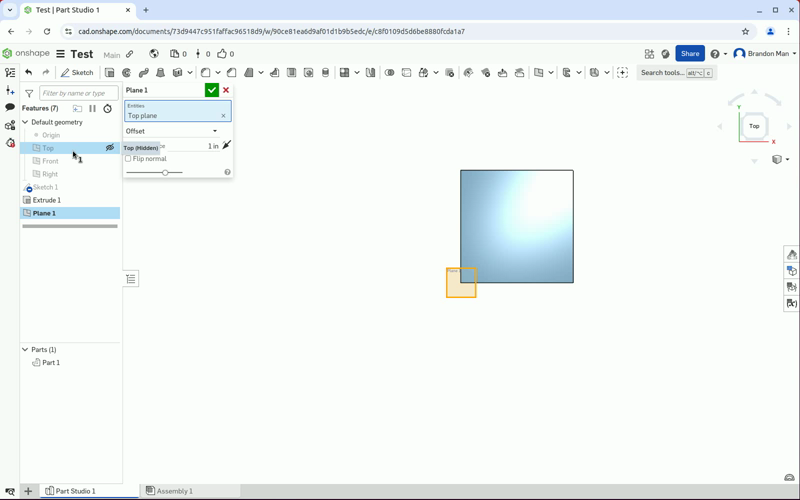
key(tab, 2)
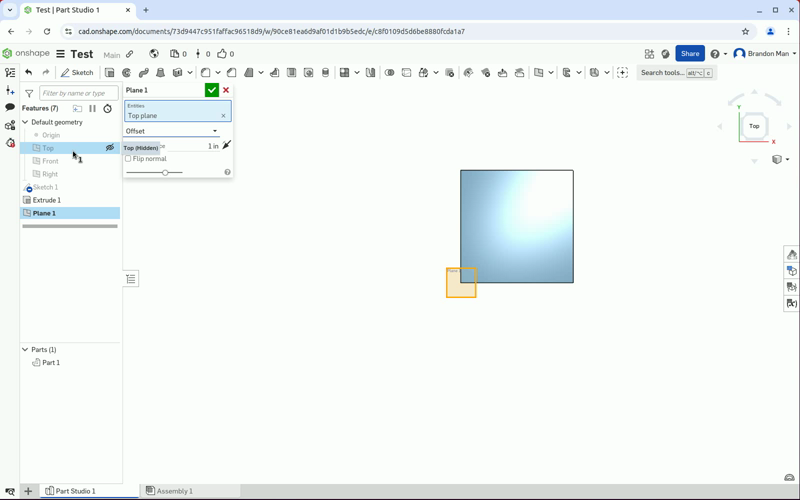
text(0.709)
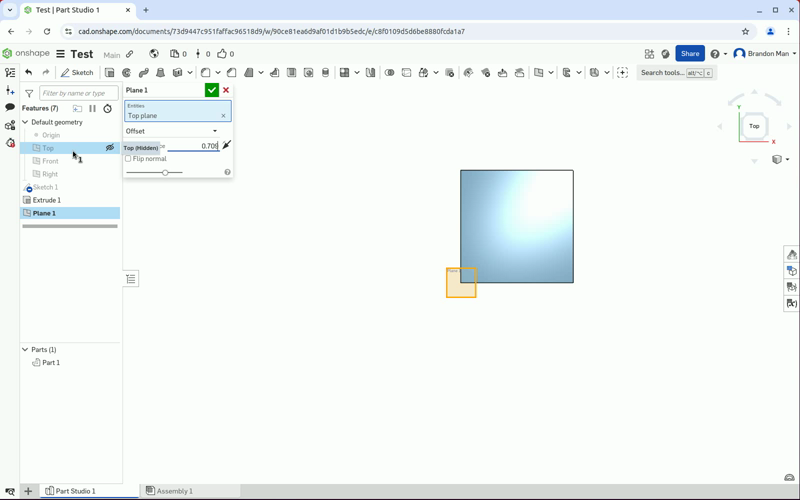
key(enter, 2)
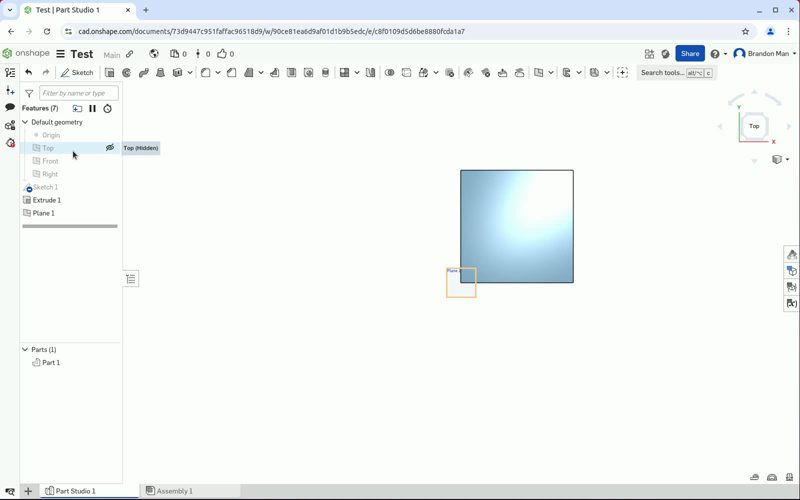
key(shift+s)
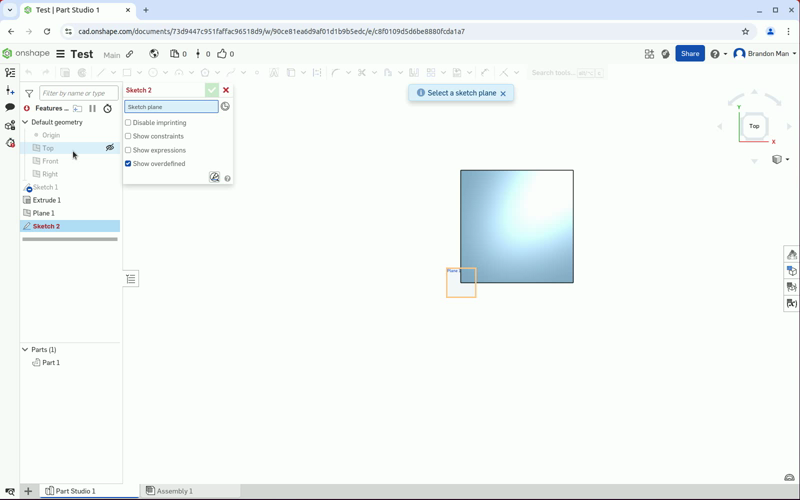
mouse_move(73, 215)
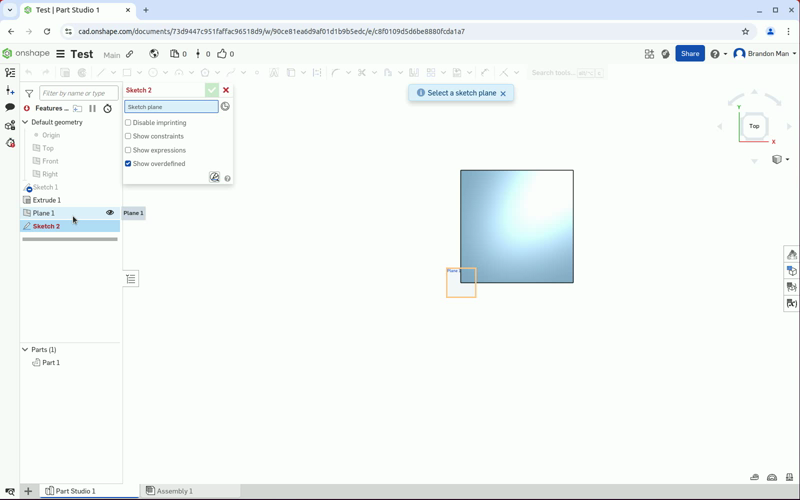
click(73, 215)
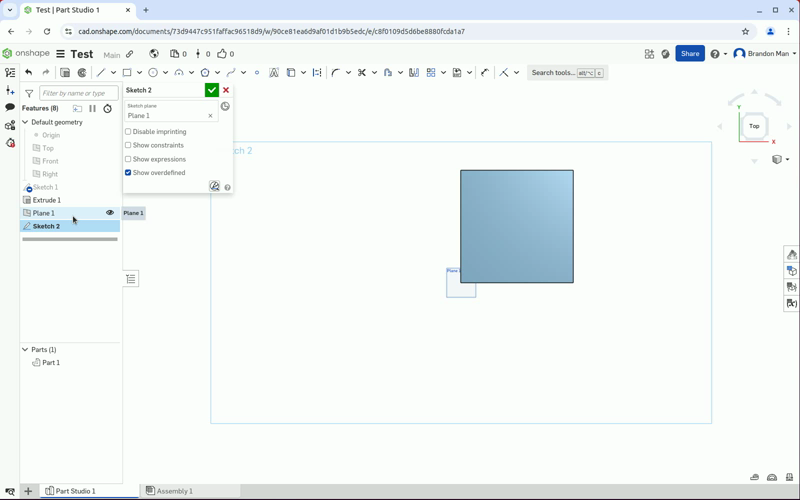
mouse_move(73, 352)
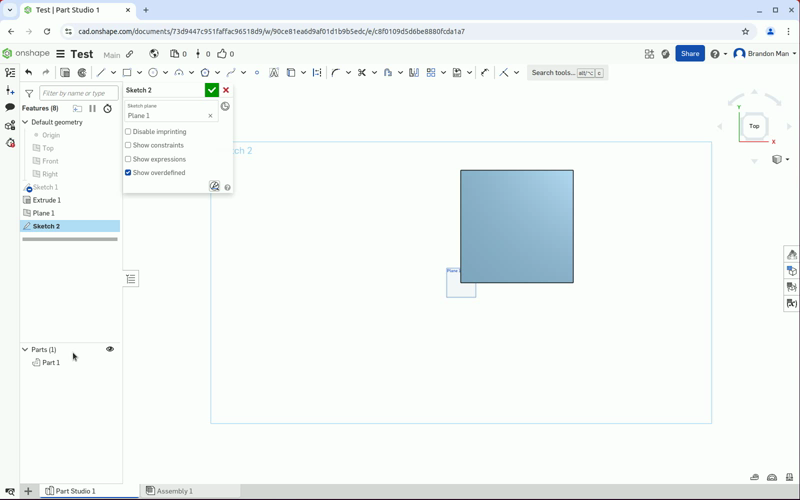
key(y)
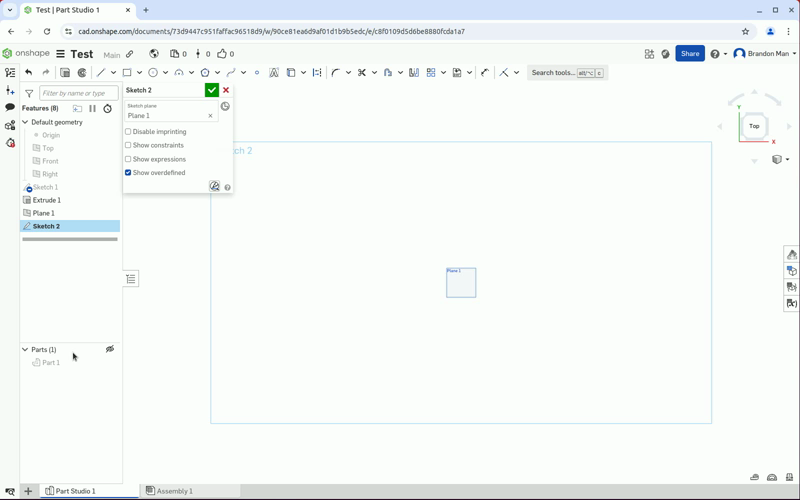
key(l)
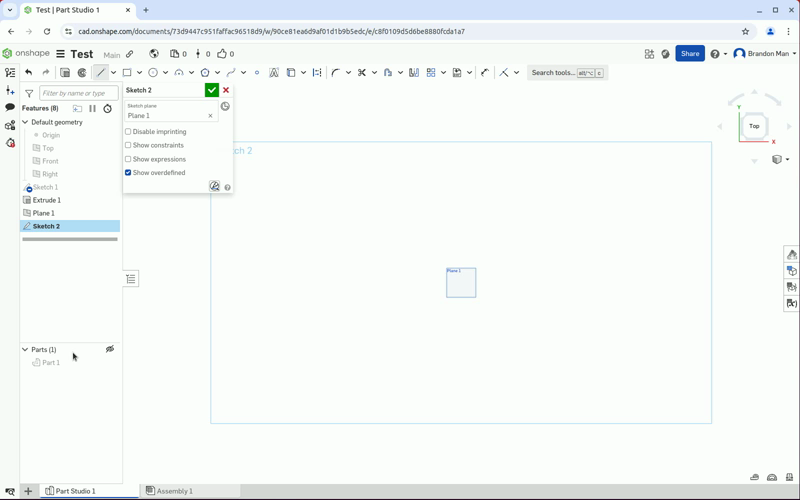
key_down(shift)
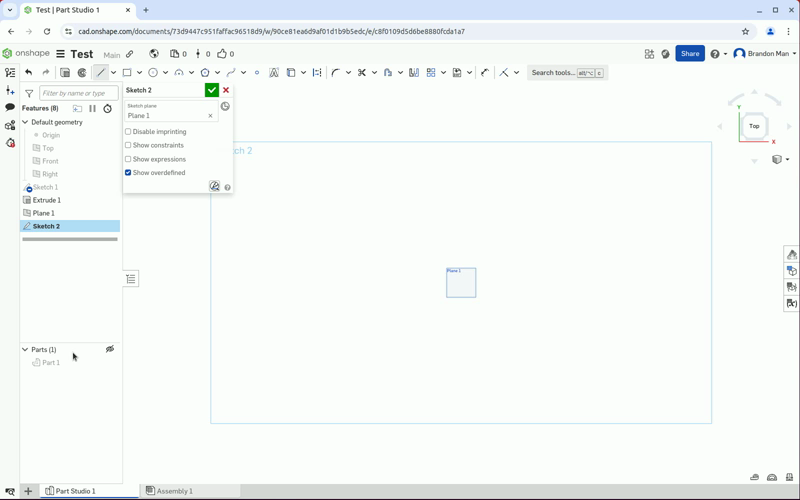
mouse_move(508, 272)
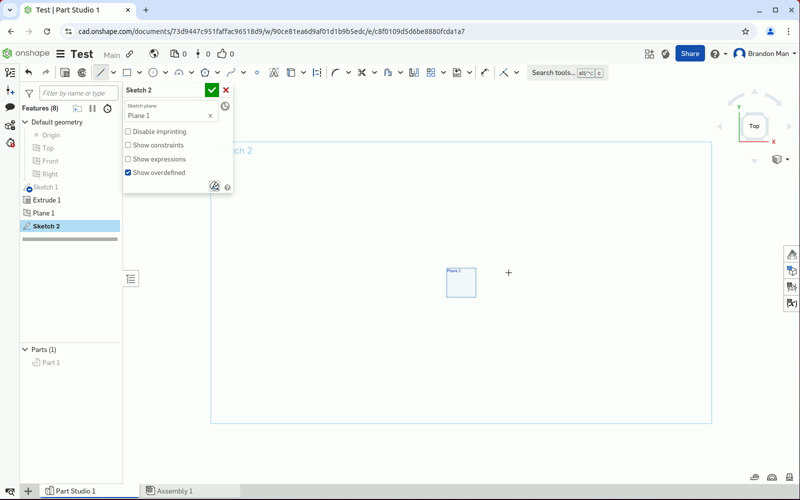
click(508, 272)
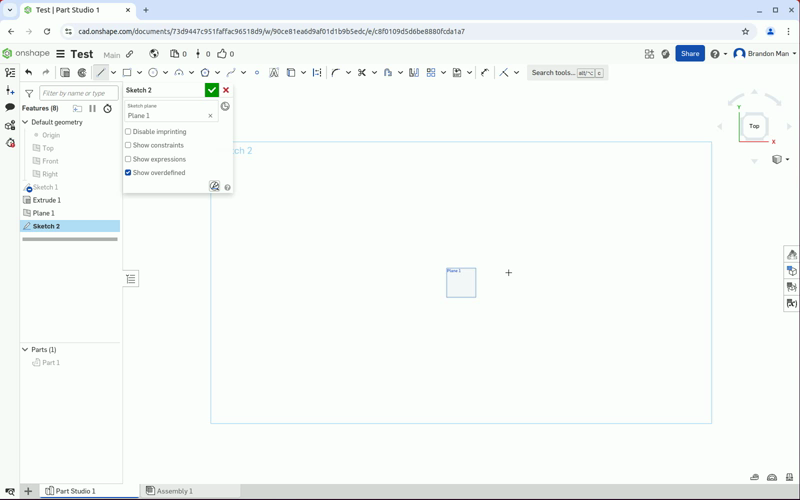
key_up(shift)
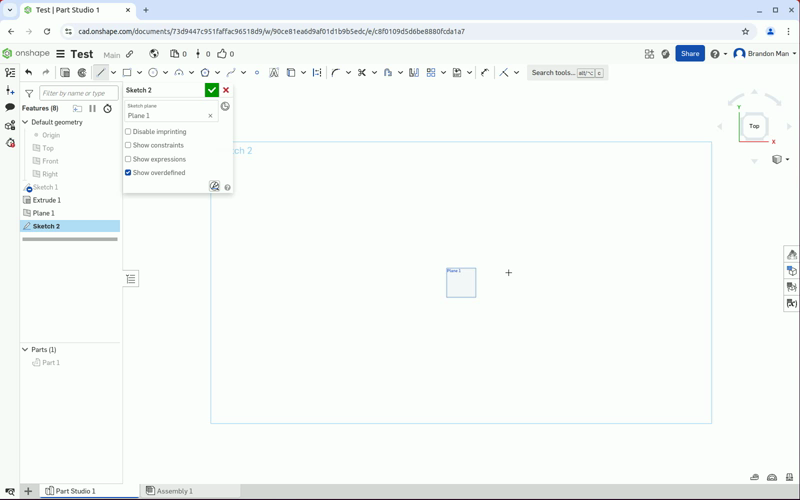
key_down(shift)
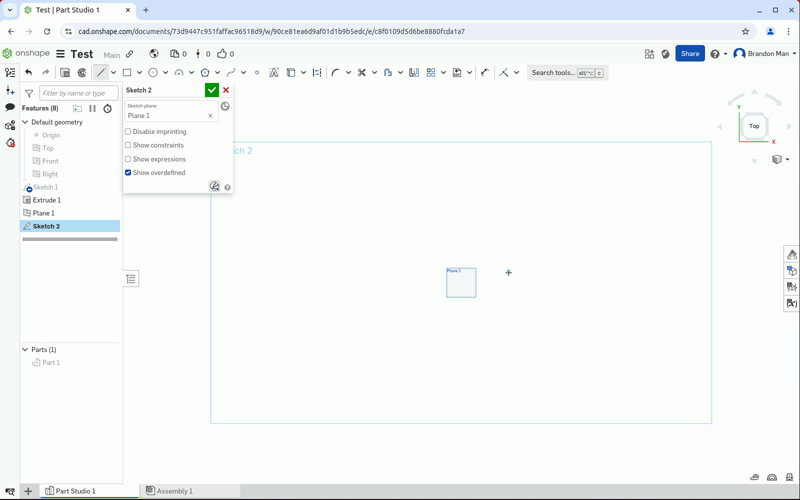
mouse_move(538, 272)
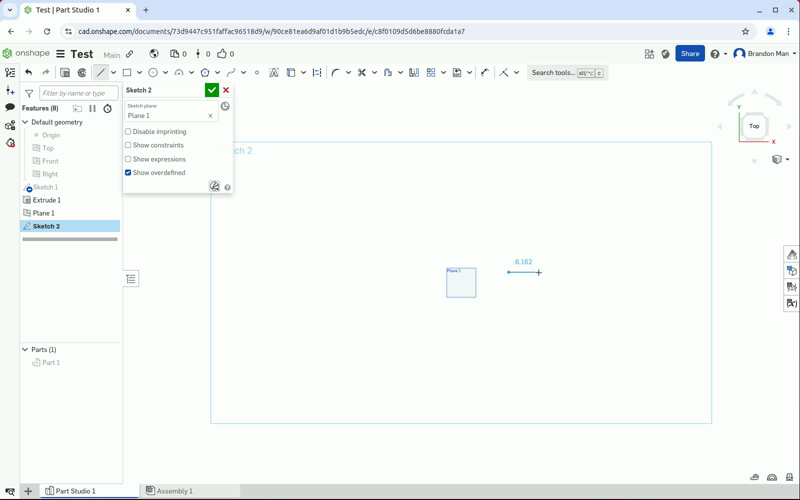
mouse_move(529, 272)
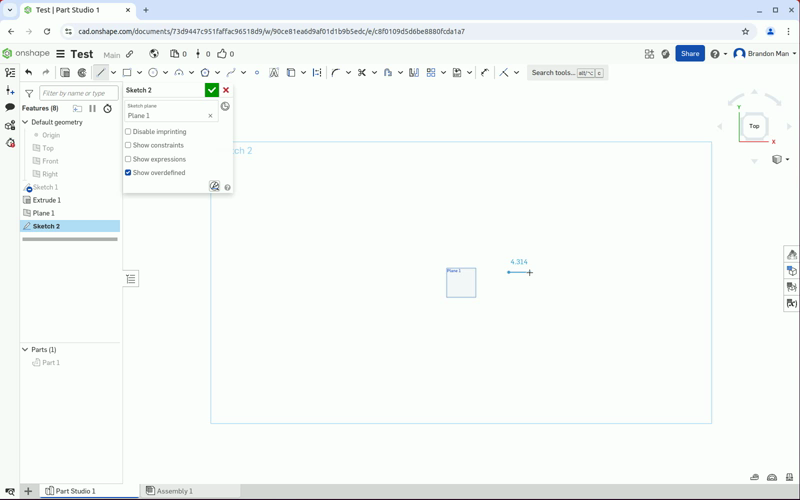
click(529, 272)
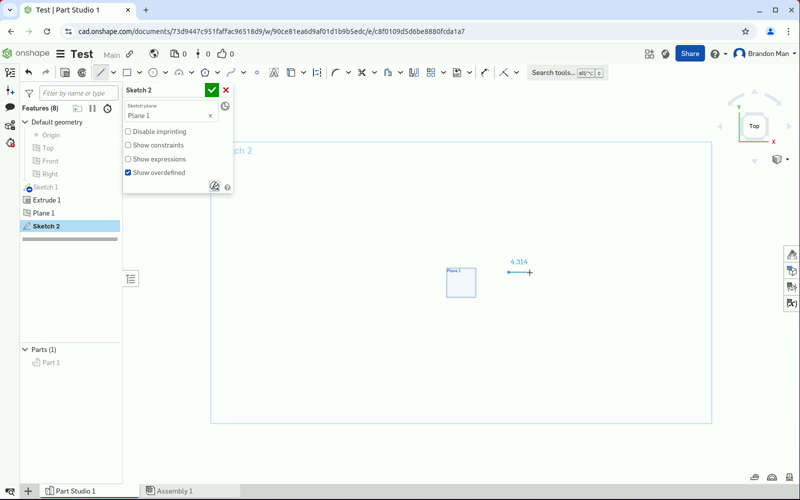
key_up(shift)
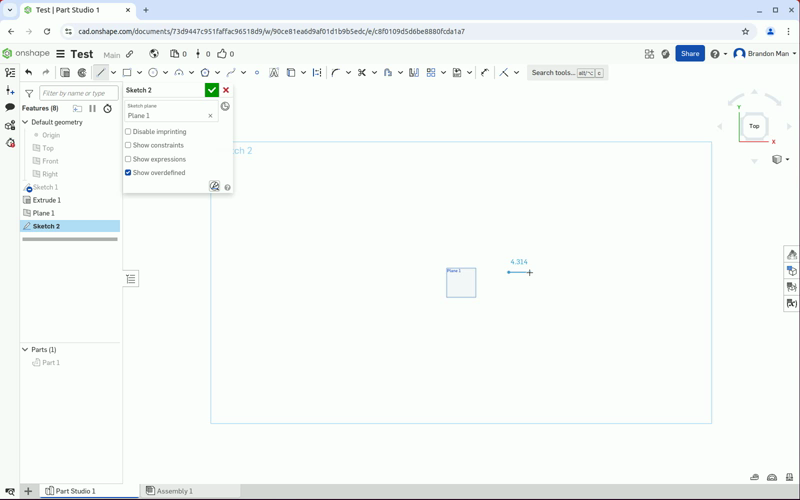
key_down(shift)
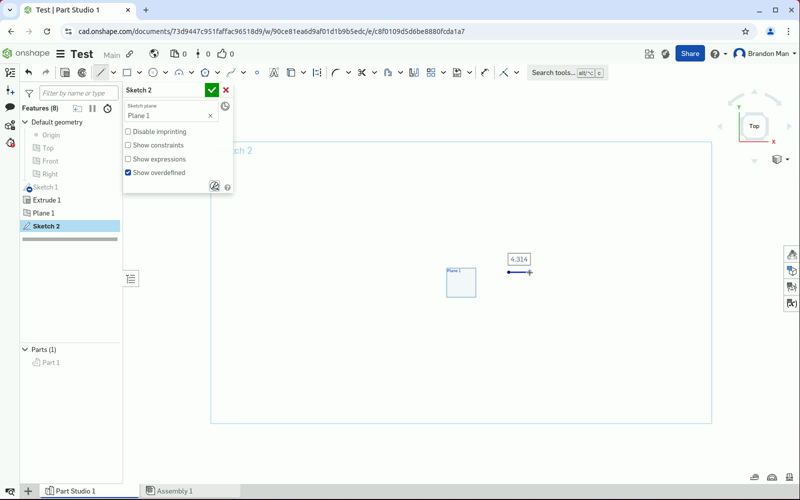
mouse_move(559, 272)
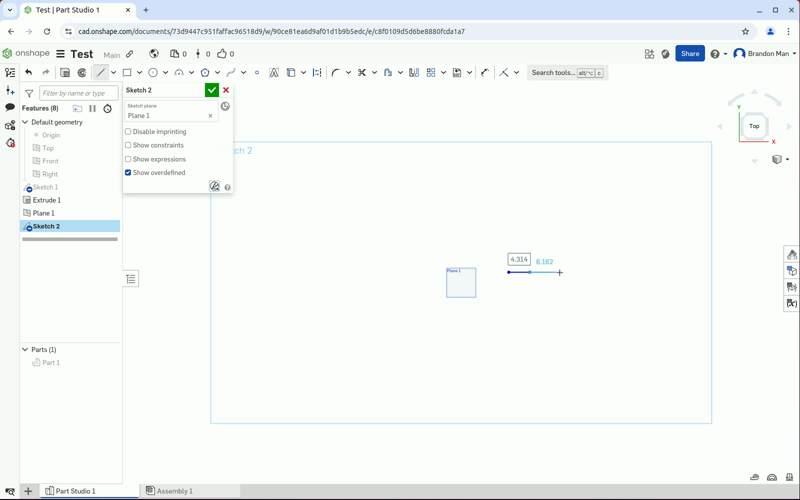
mouse_move(529, 268)
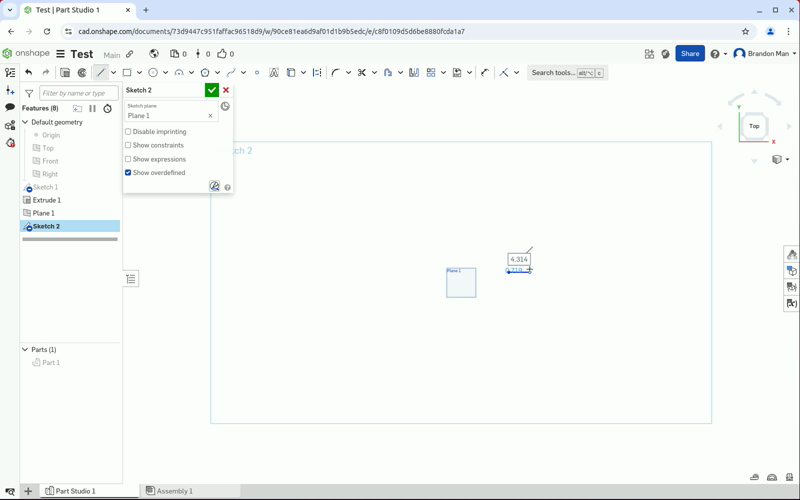
scroll(6)
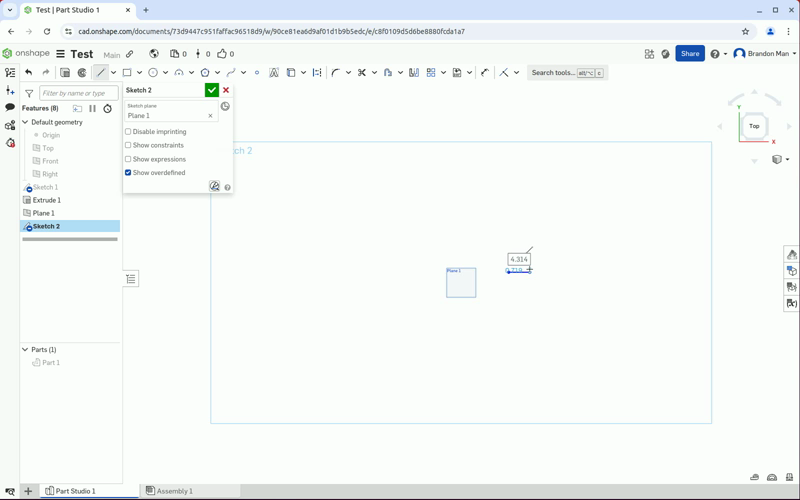
scroll(6)
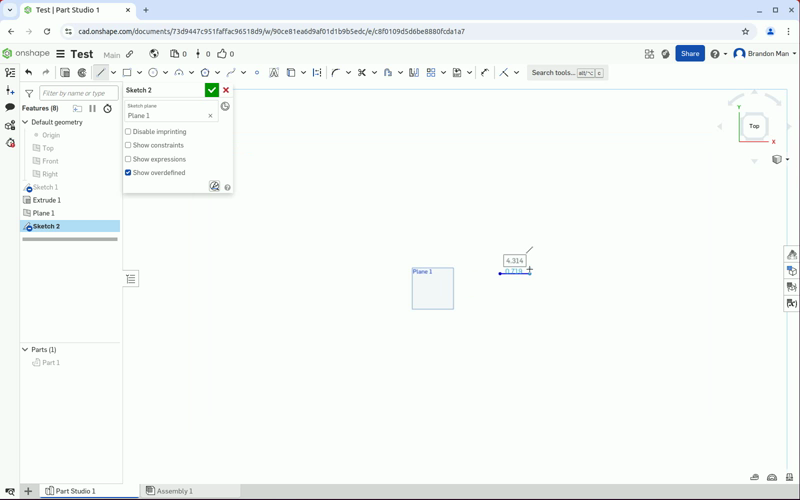
scroll(6)
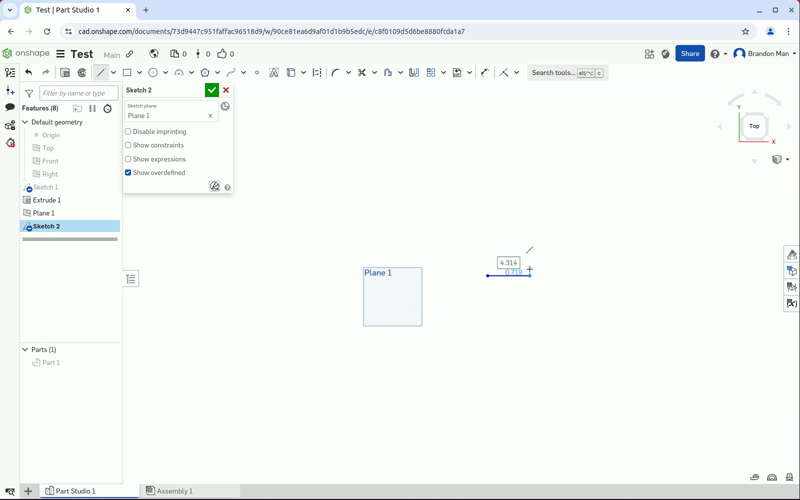
scroll(6)
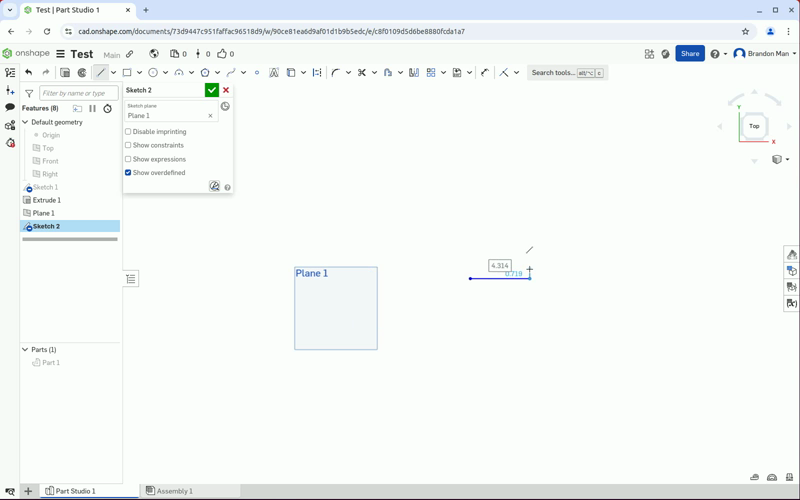
scroll(6)
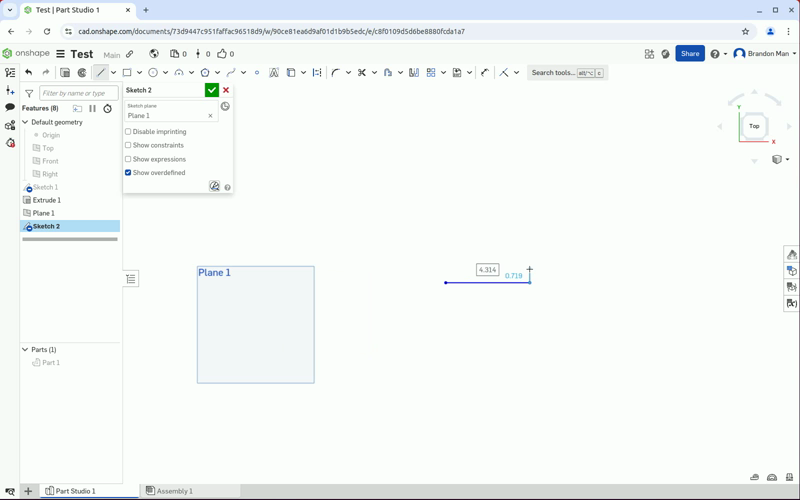
scroll(6)
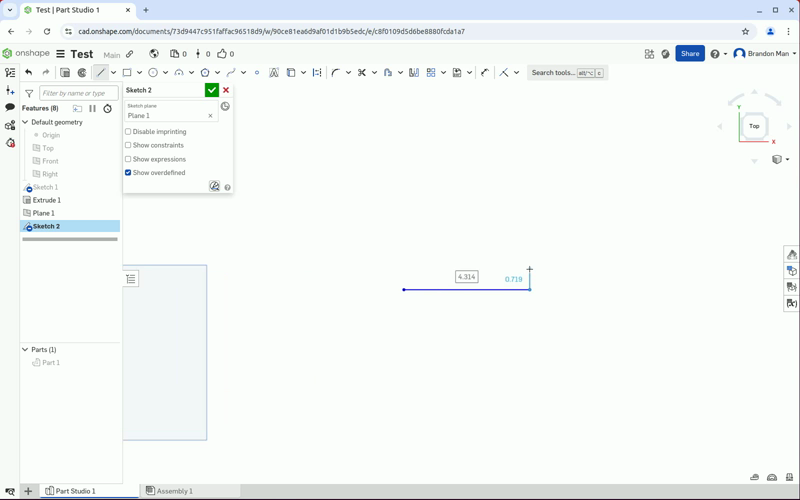
scroll(6)
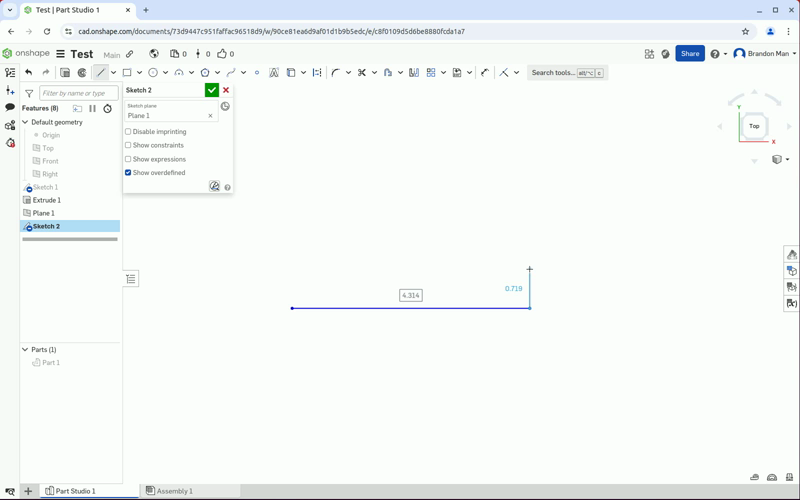
click(529, 268)
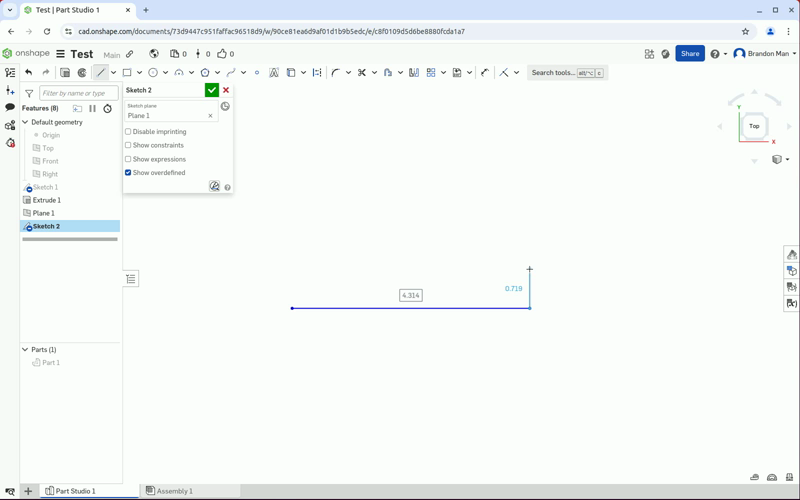
scroll(-6)
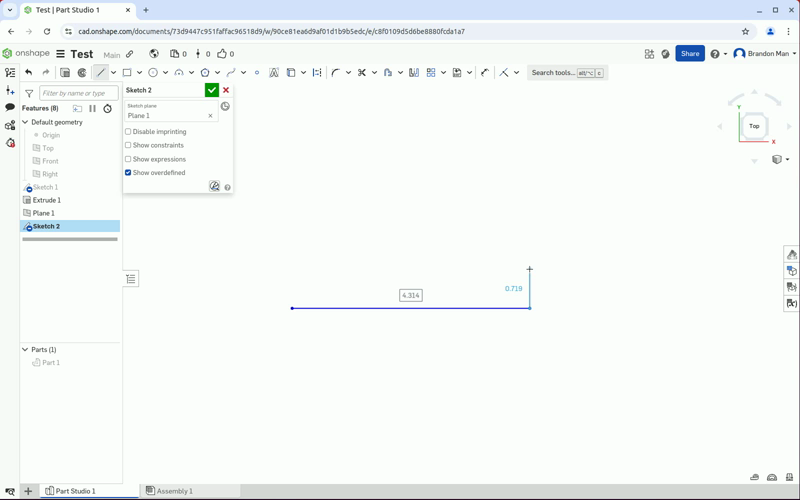
scroll(-6)
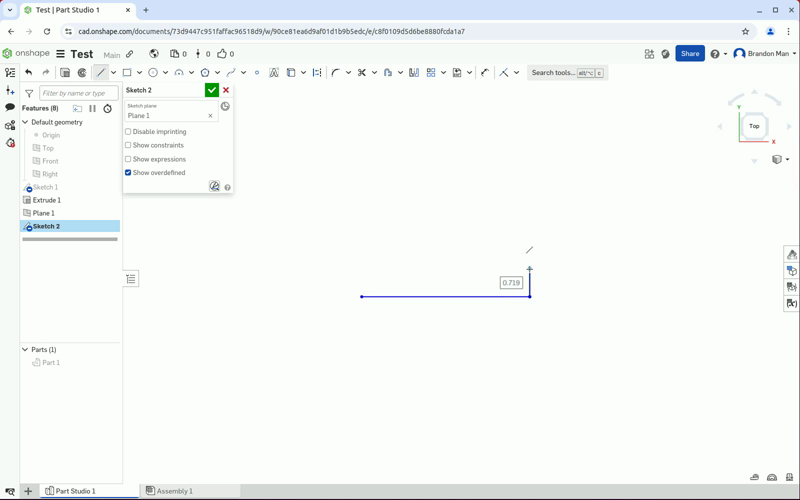
scroll(-6)
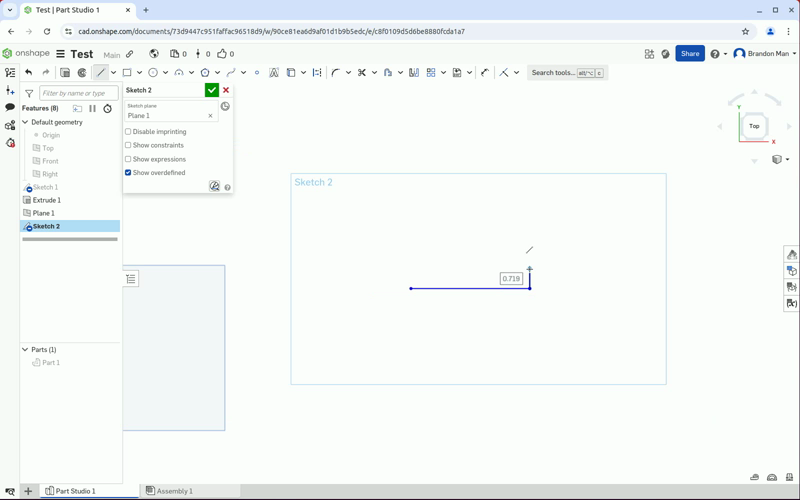
scroll(-6)
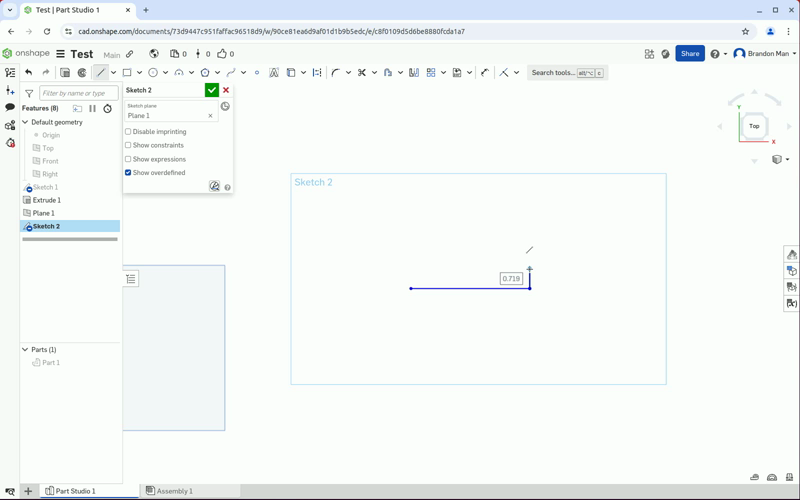
scroll(-6)
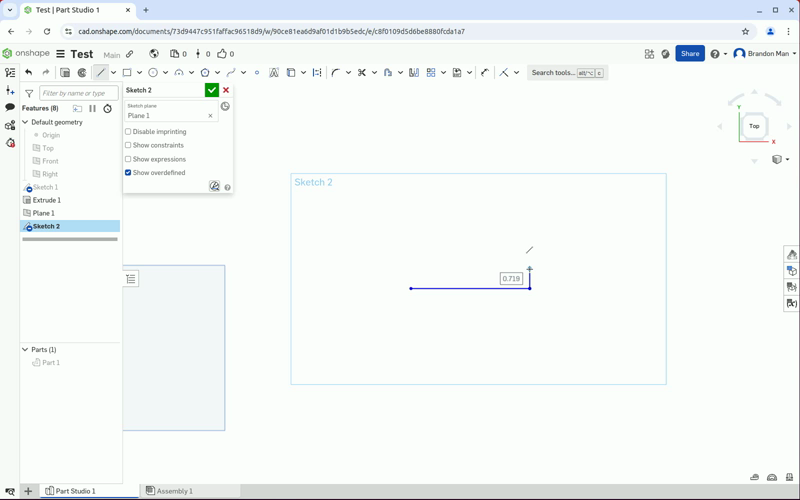
scroll(-6)
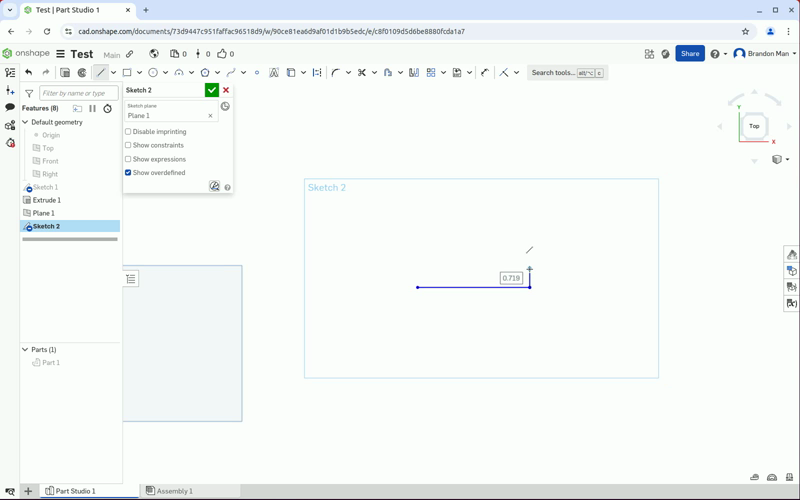
scroll(-6)
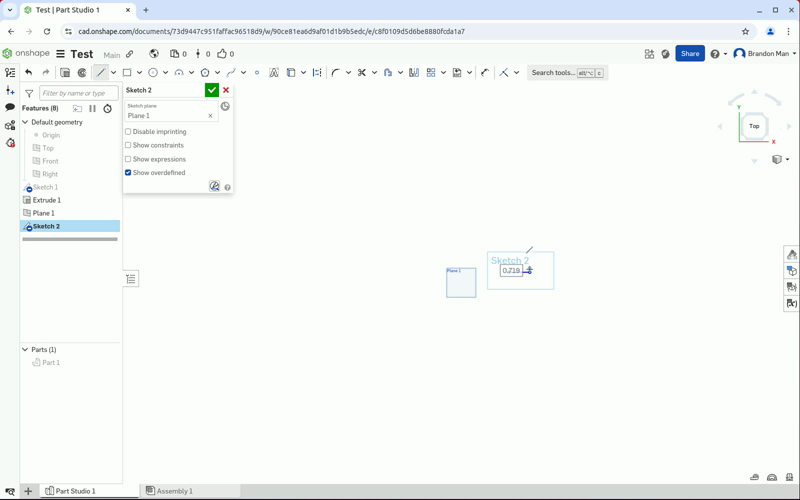
key_up(shift)
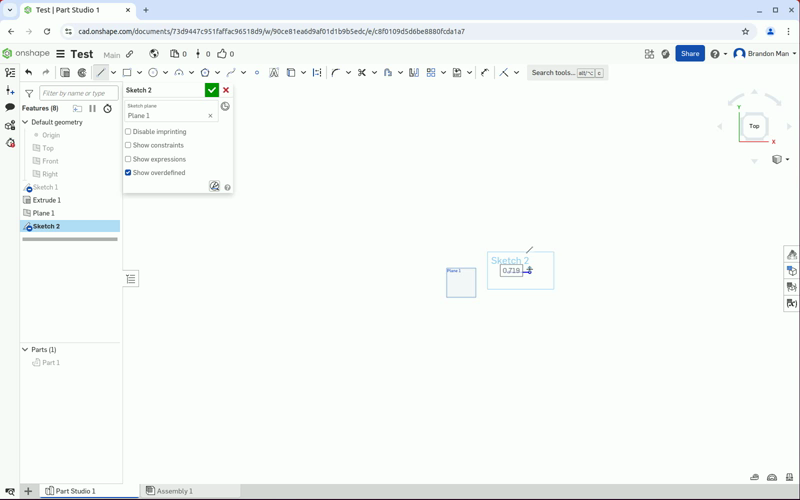
key_down(shift)
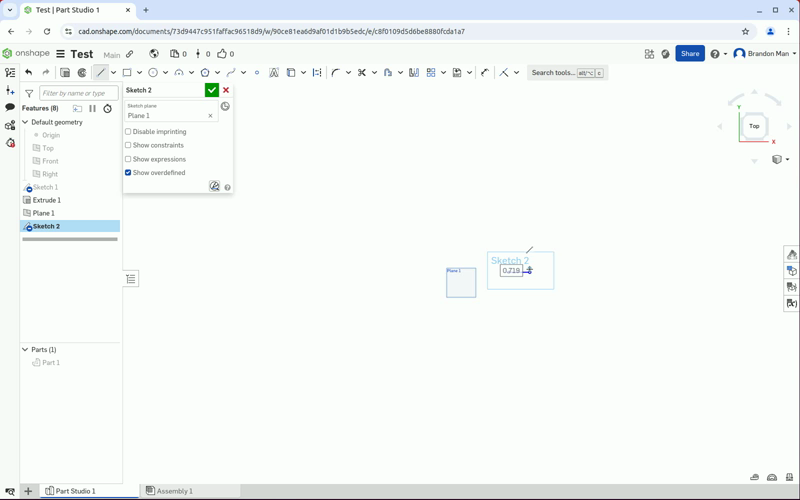
mouse_move(559, 268)
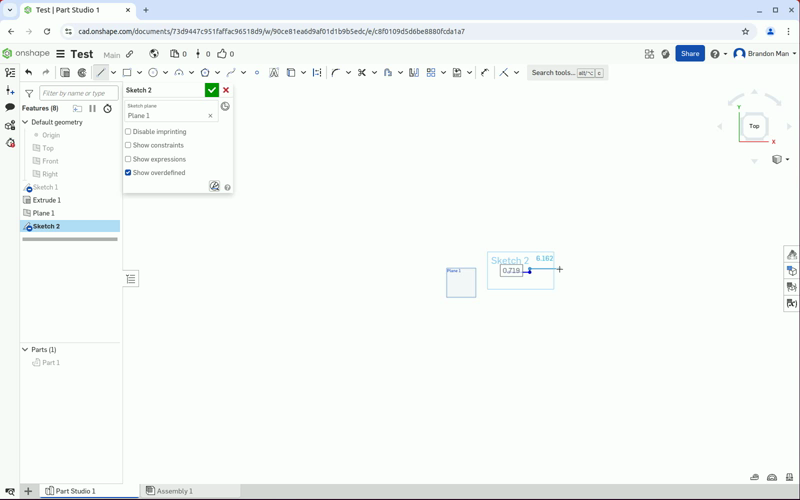
mouse_move(508, 268)
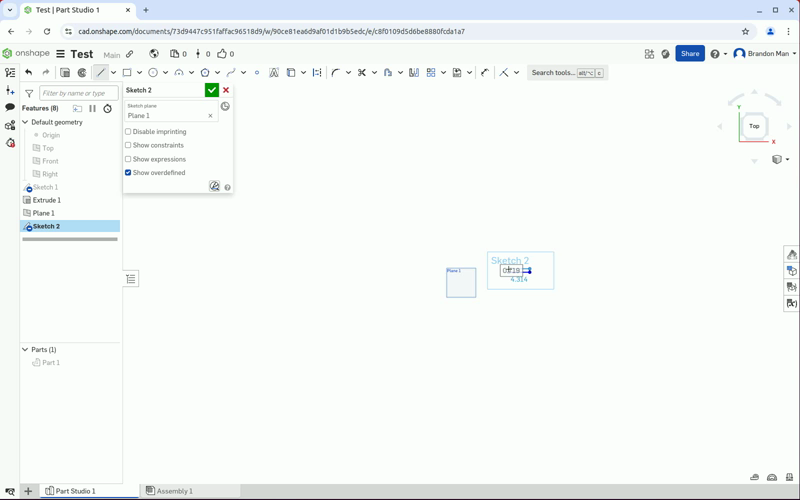
scroll(6)
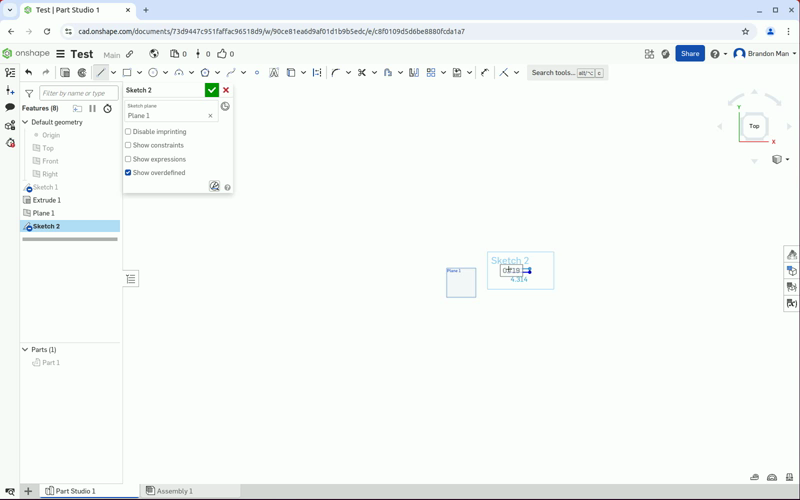
scroll(6)
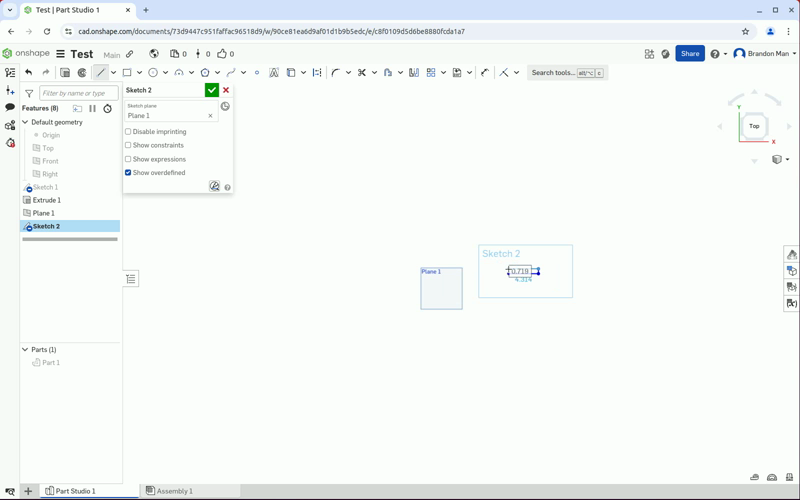
scroll(6)
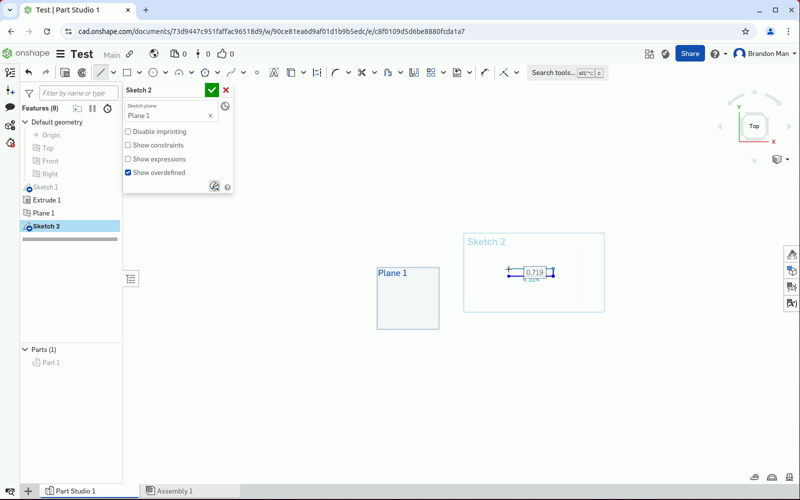
scroll(6)
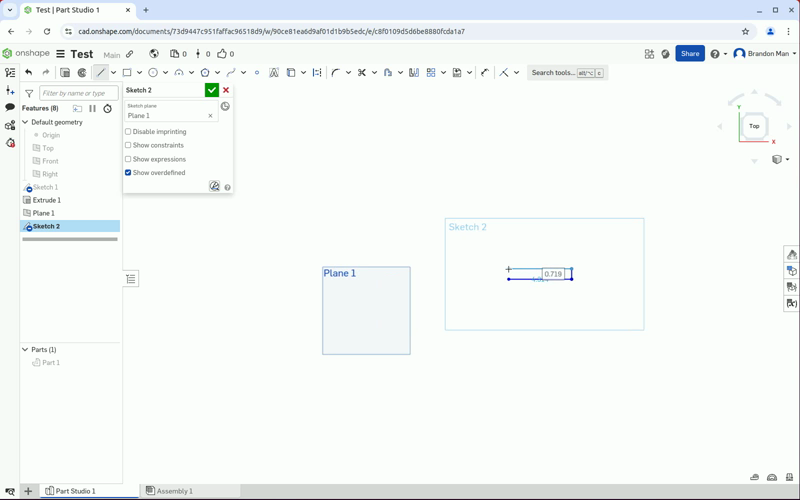
scroll(6)
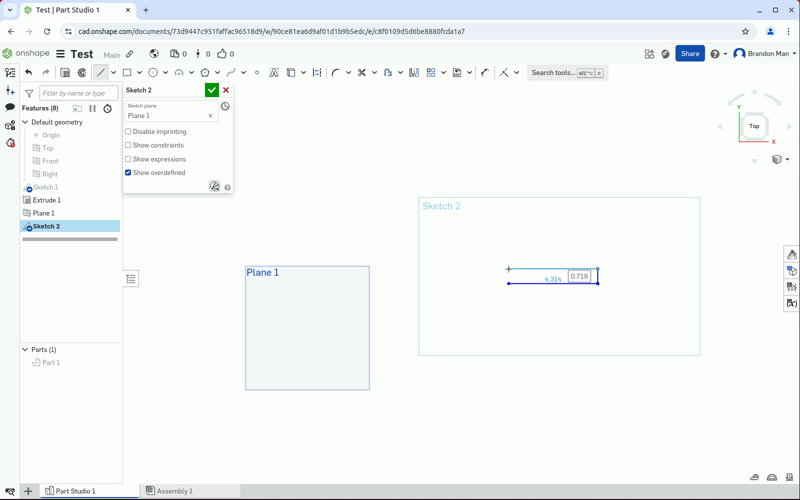
scroll(6)
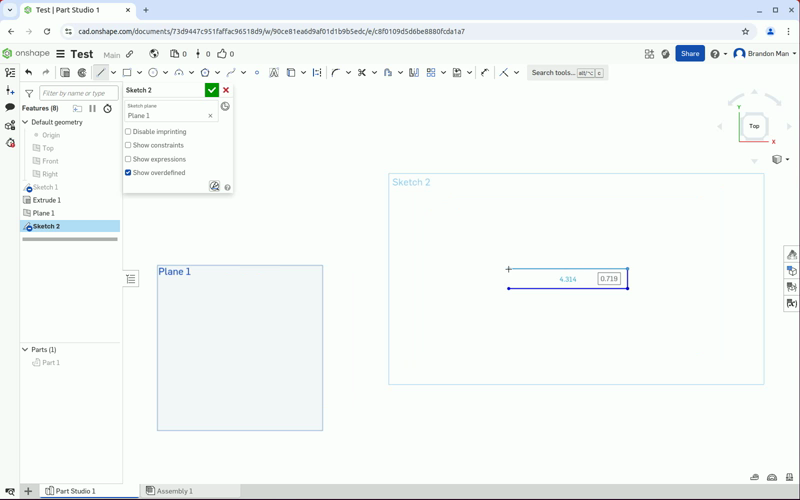
scroll(6)
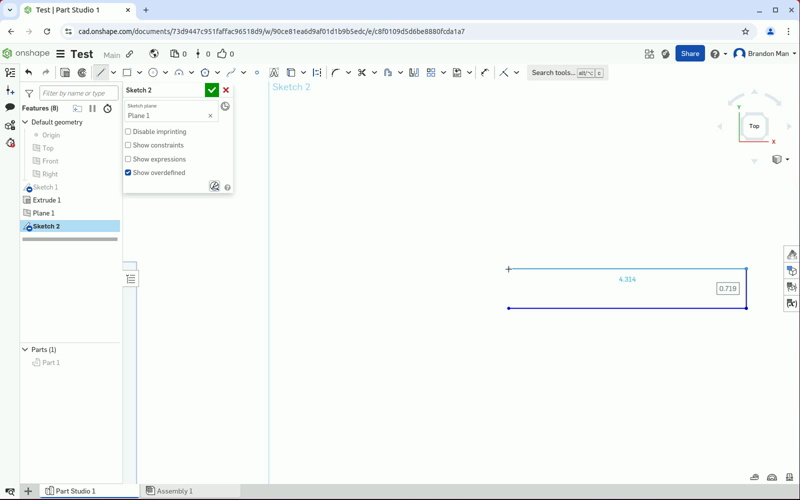
click(508, 268)
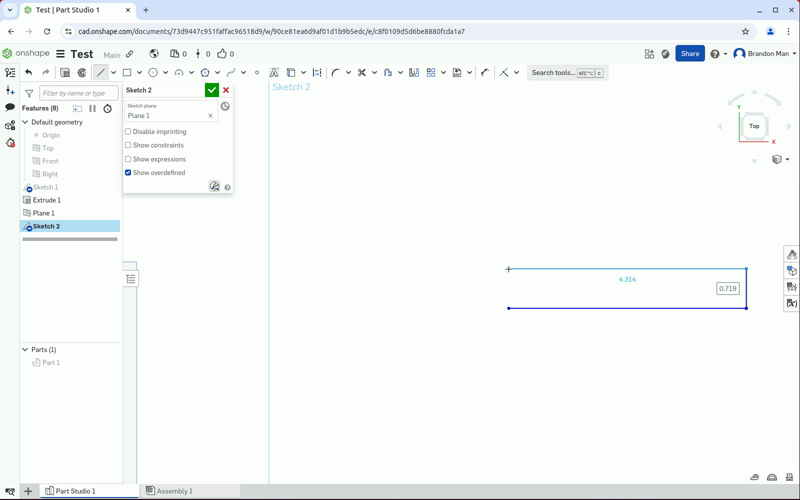
scroll(-6)
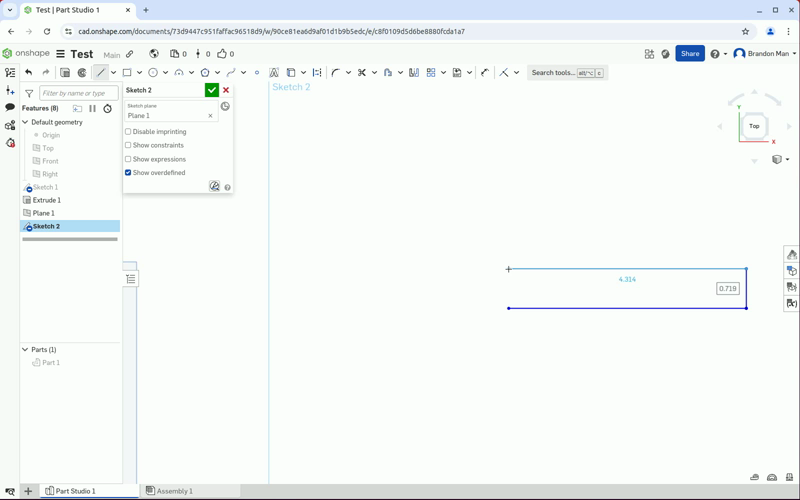
scroll(-6)
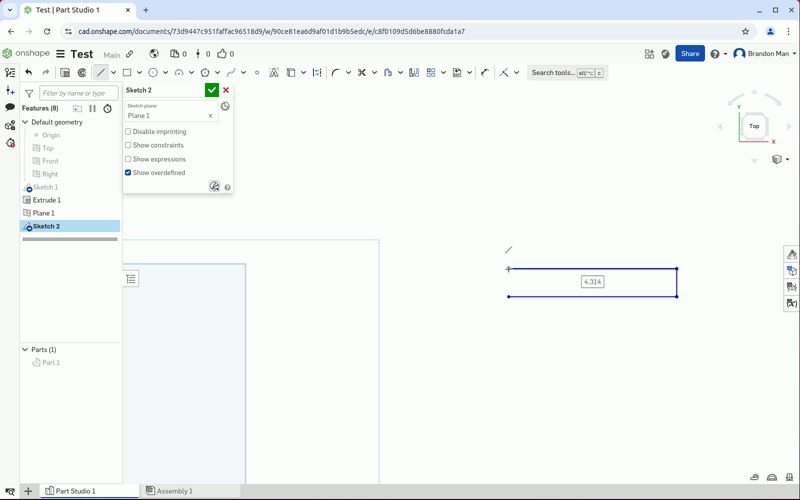
scroll(-6)
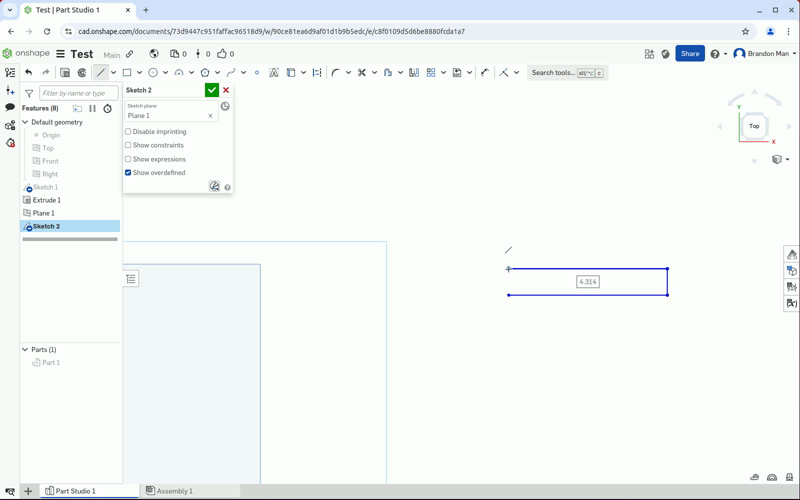
scroll(-6)
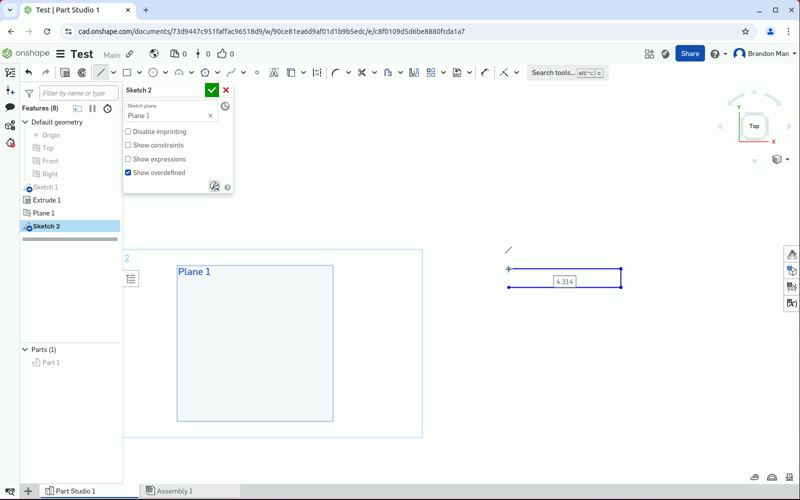
scroll(-6)
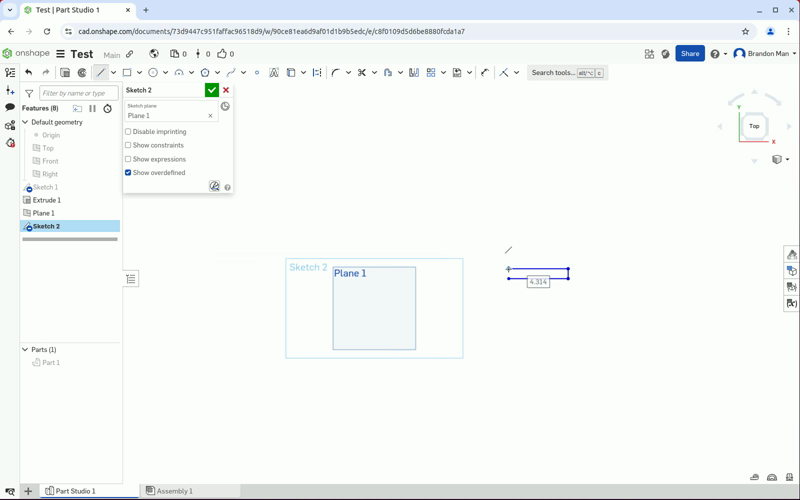
scroll(-6)
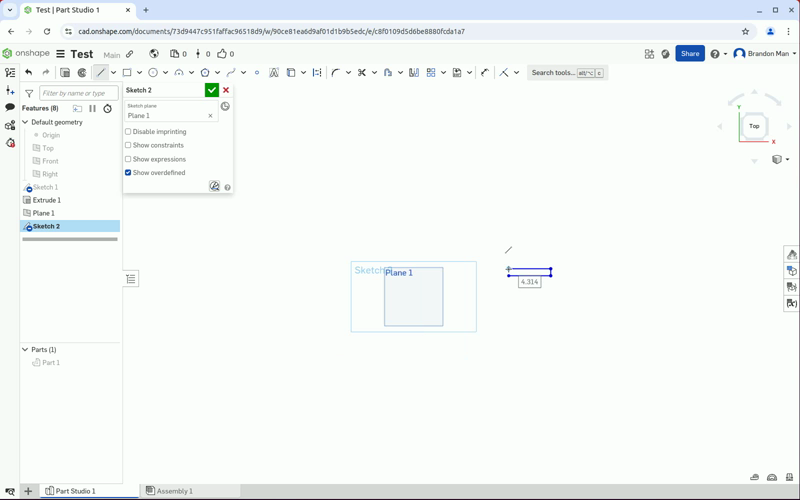
scroll(-6)
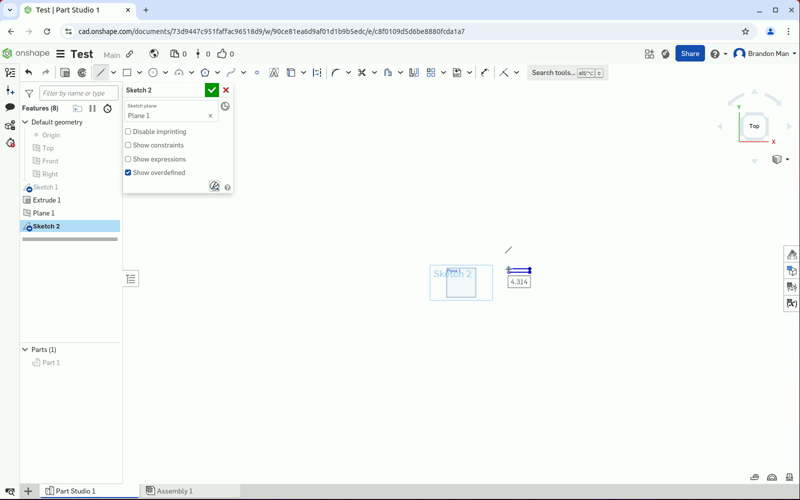
key_up(shift)
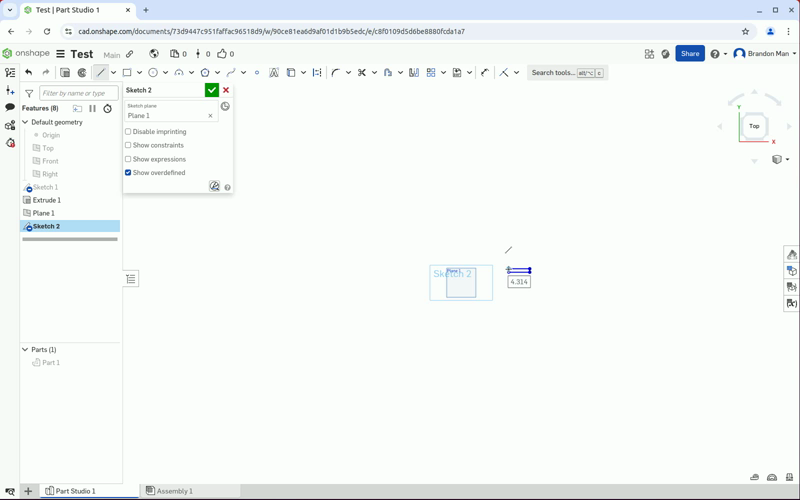
mouse_move(538, 268)
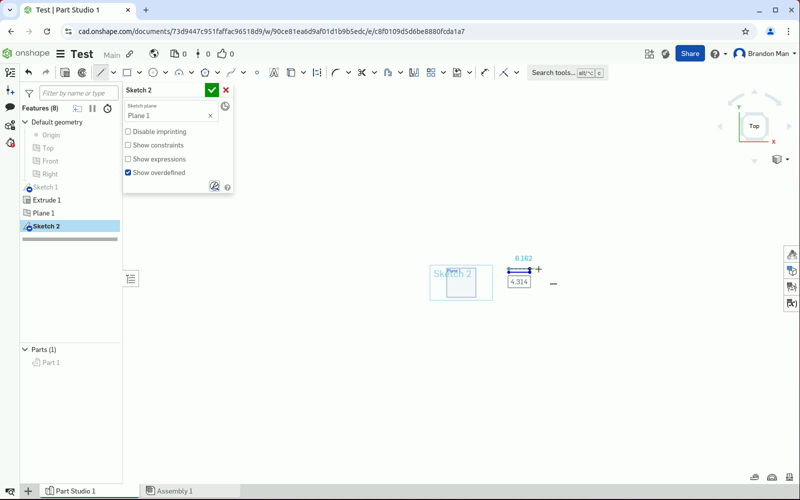
key_down(shift)
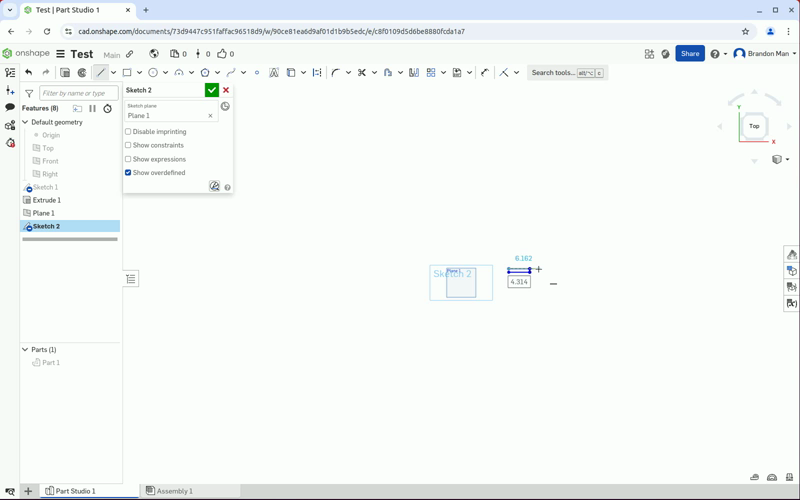
mouse_move(508, 272)
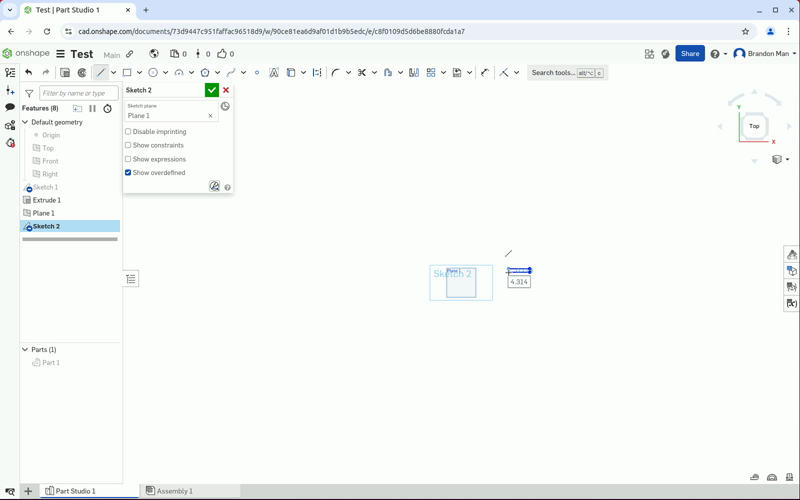
scroll(6)
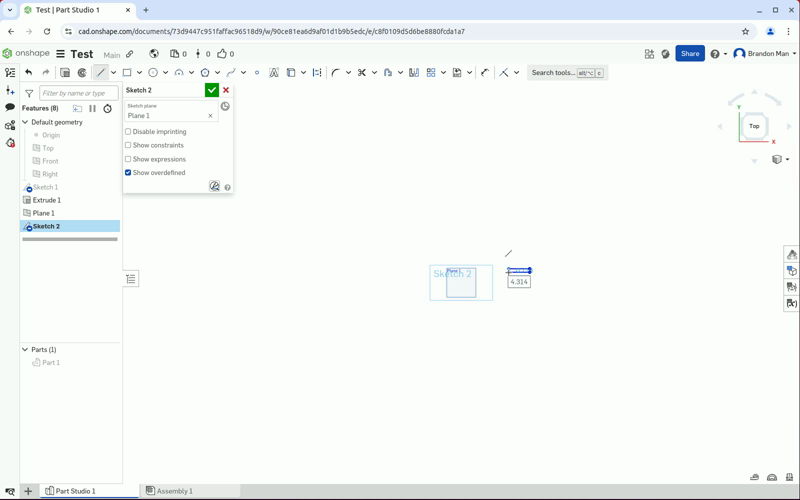
scroll(6)
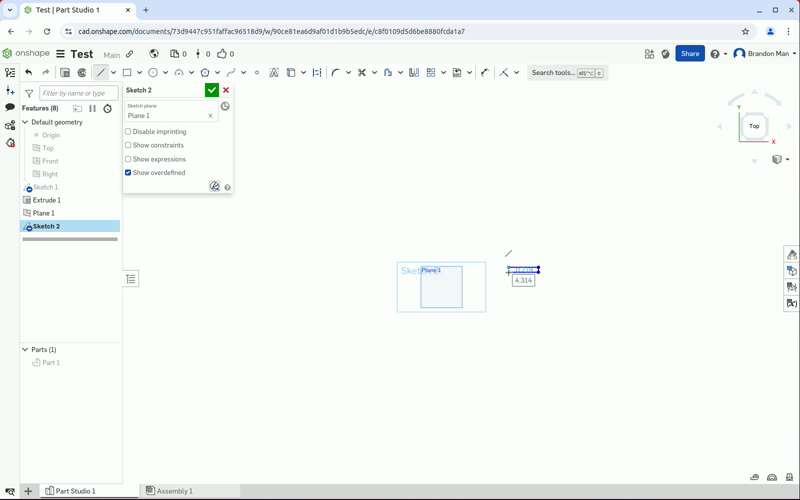
scroll(6)
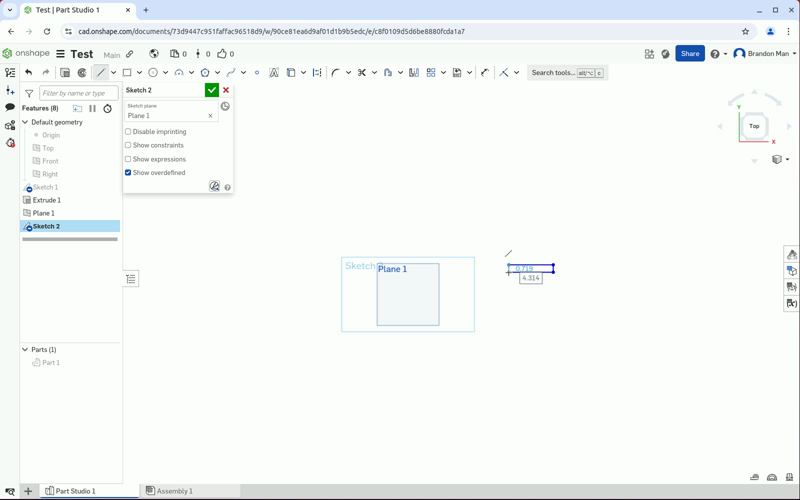
scroll(6)
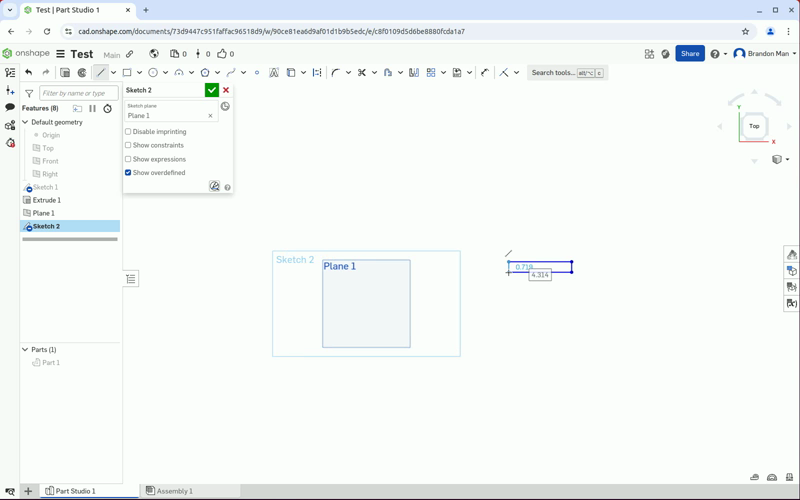
scroll(6)
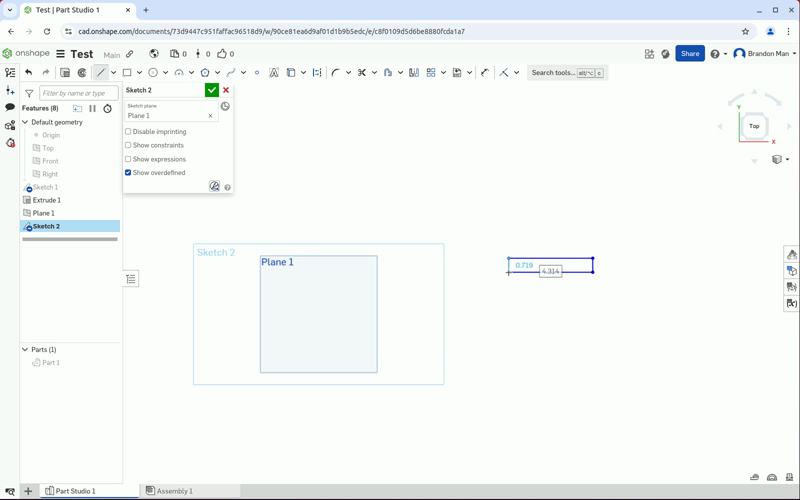
scroll(6)
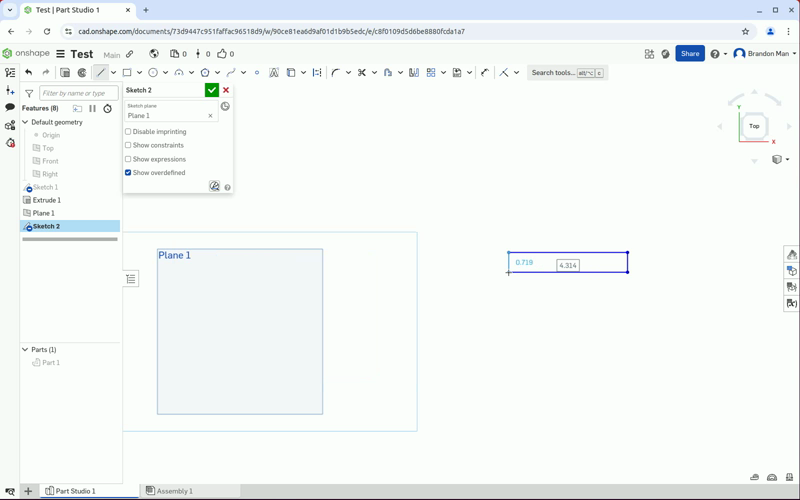
scroll(6)
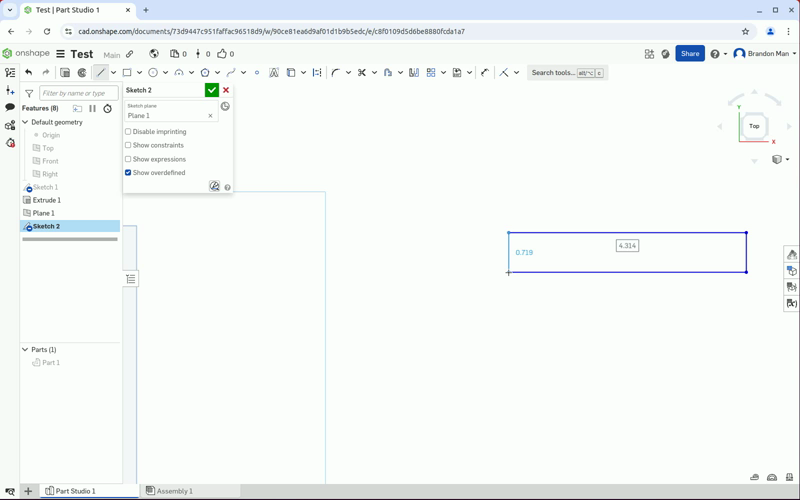
key_up(shift)
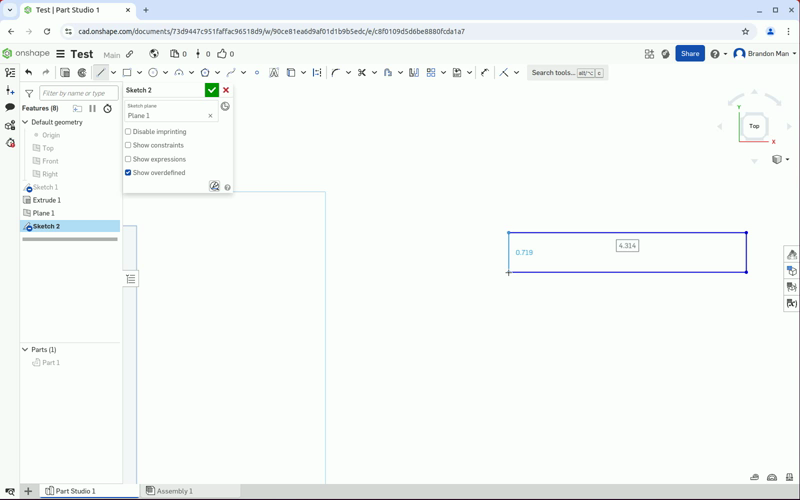
click(508, 272)
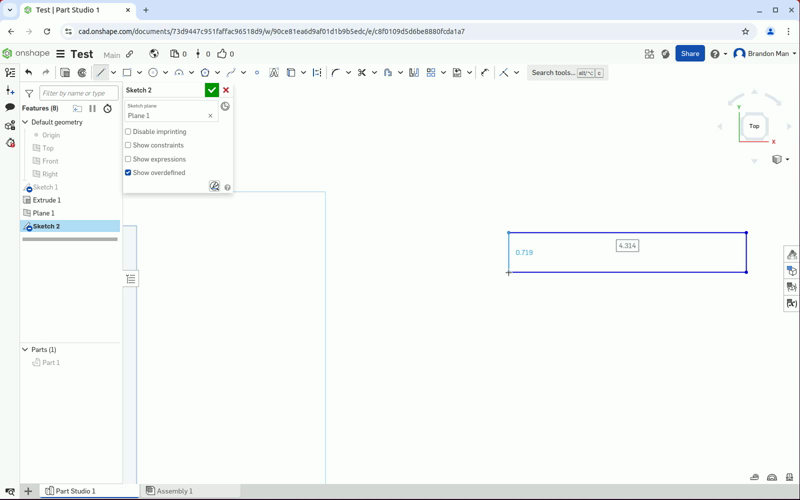
scroll(-6)
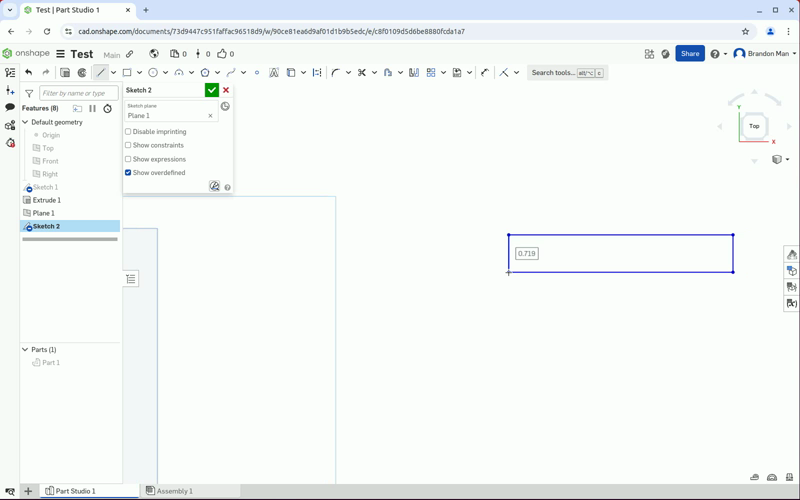
scroll(-6)
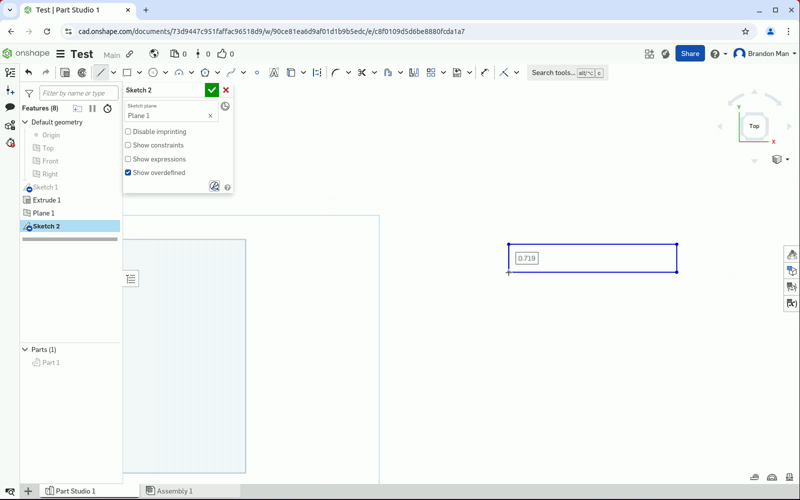
scroll(-6)
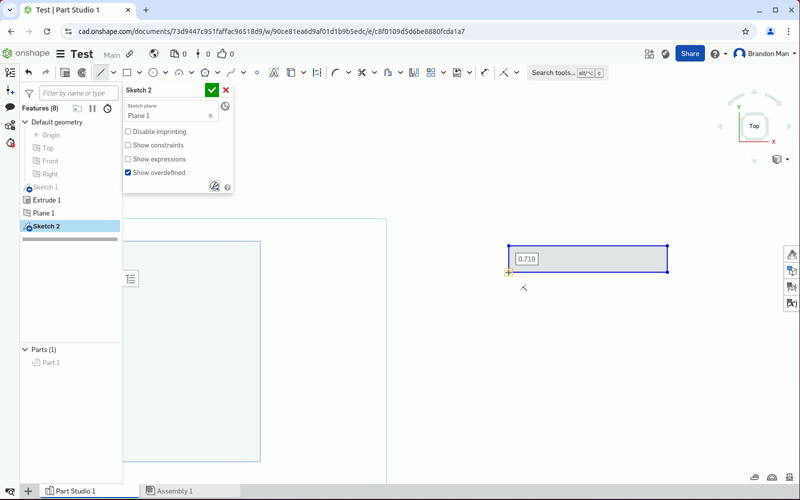
scroll(-6)
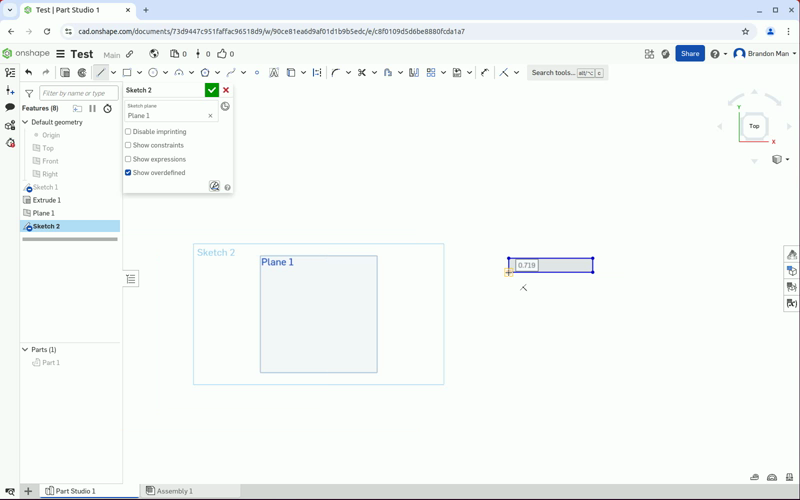
scroll(-6)
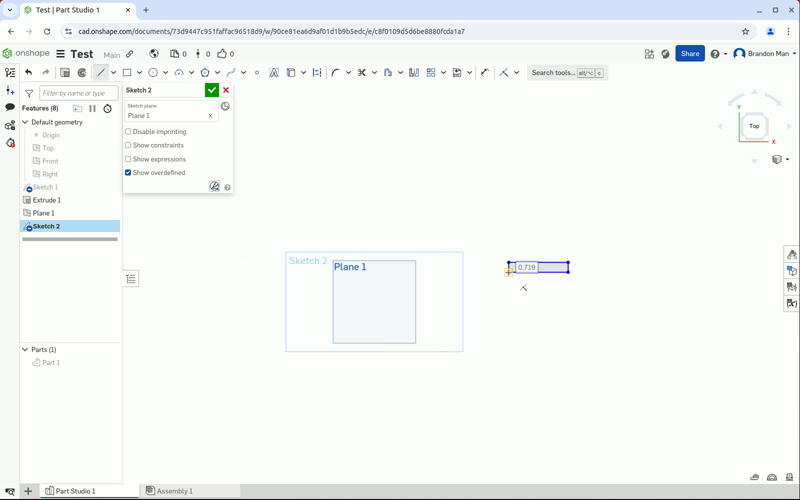
scroll(-6)
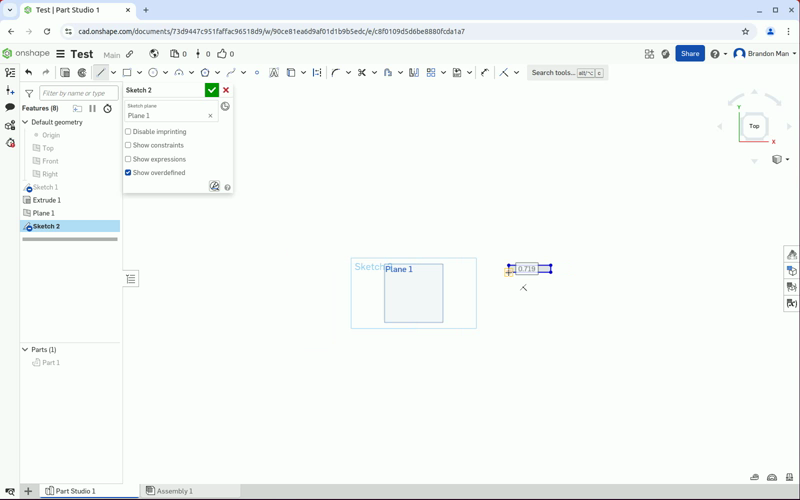
scroll(-6)
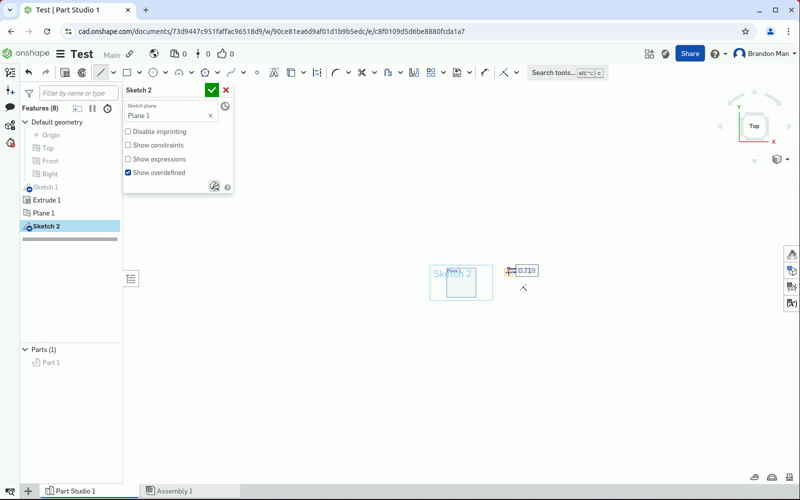
key(esc)
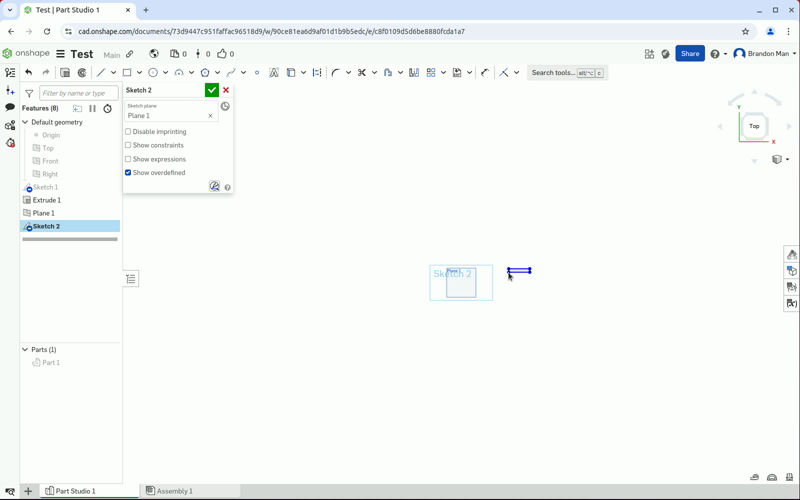
mouse_move(516, 269)
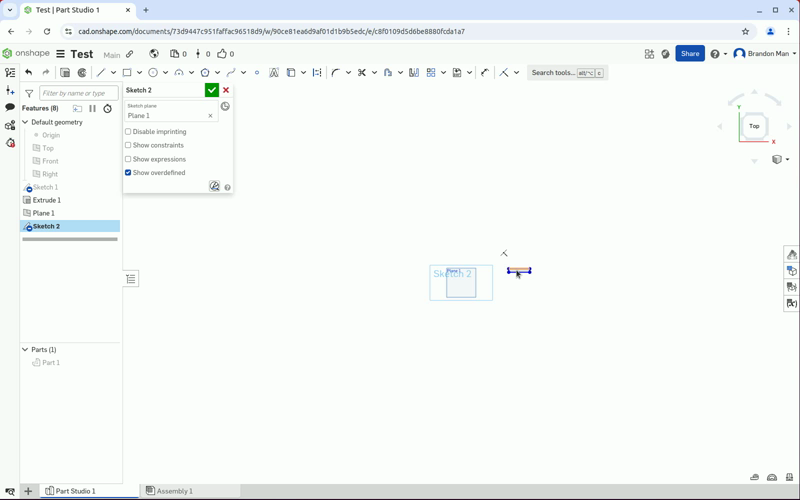
scroll(6)
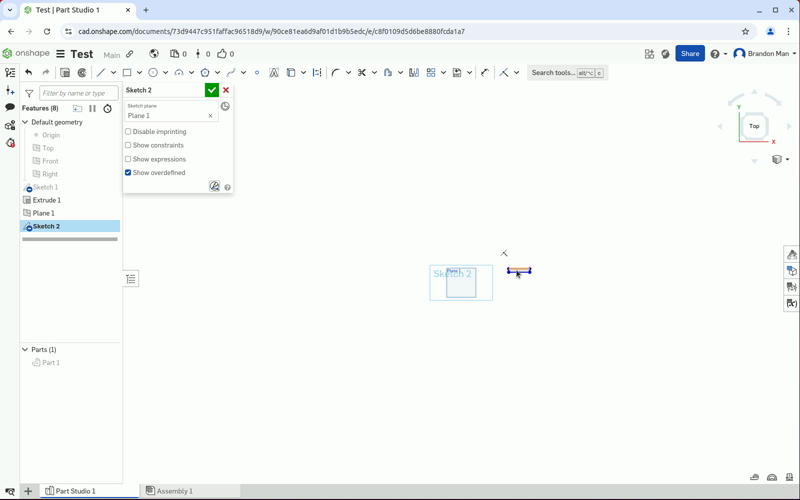
scroll(6)
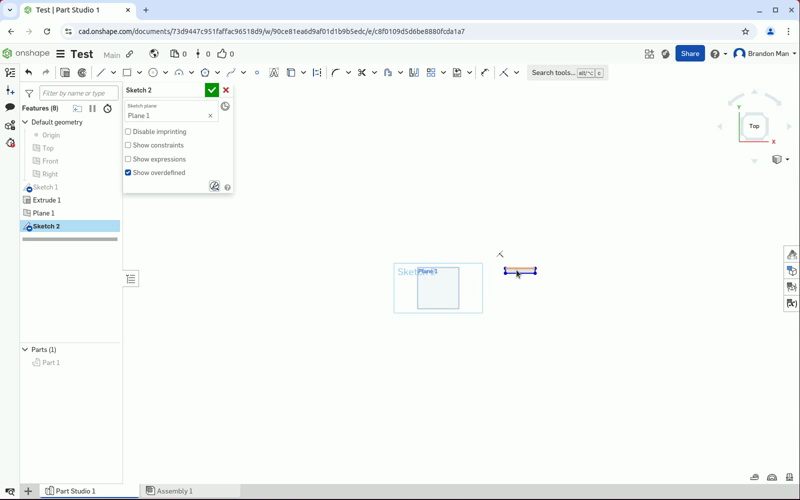
scroll(6)
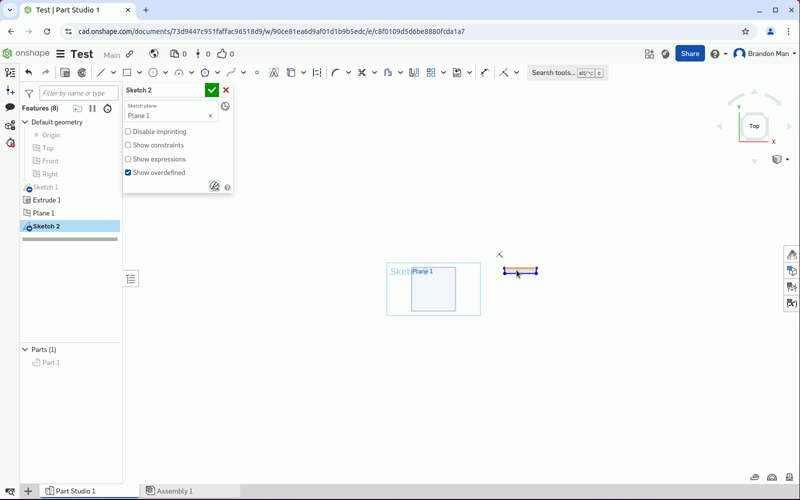
scroll(6)
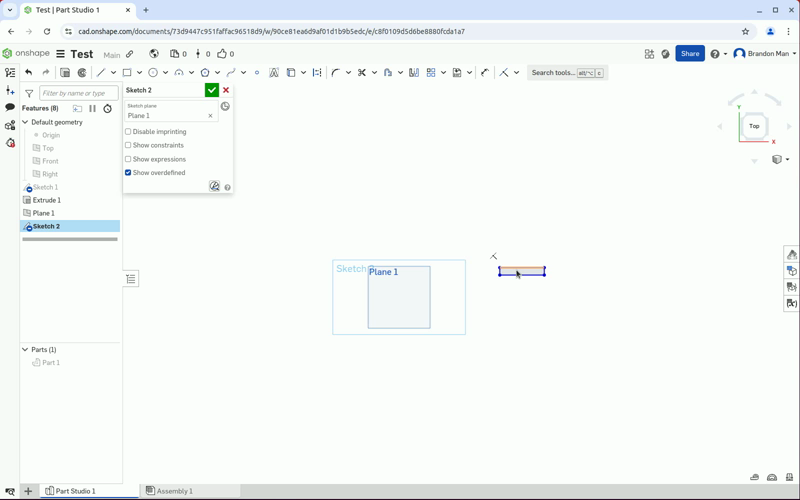
scroll(6)
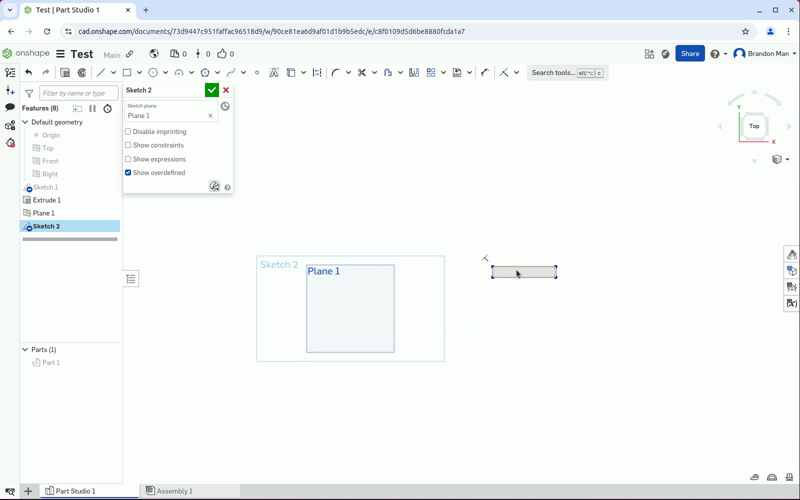
scroll(6)
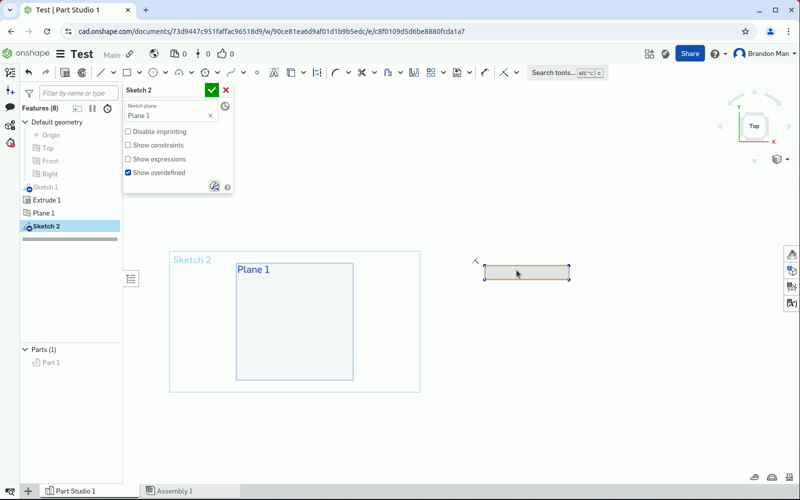
scroll(6)
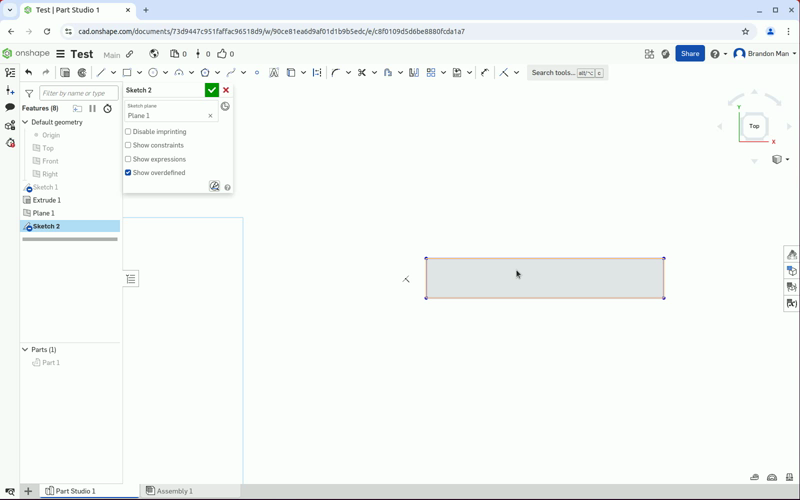
click(516, 269)
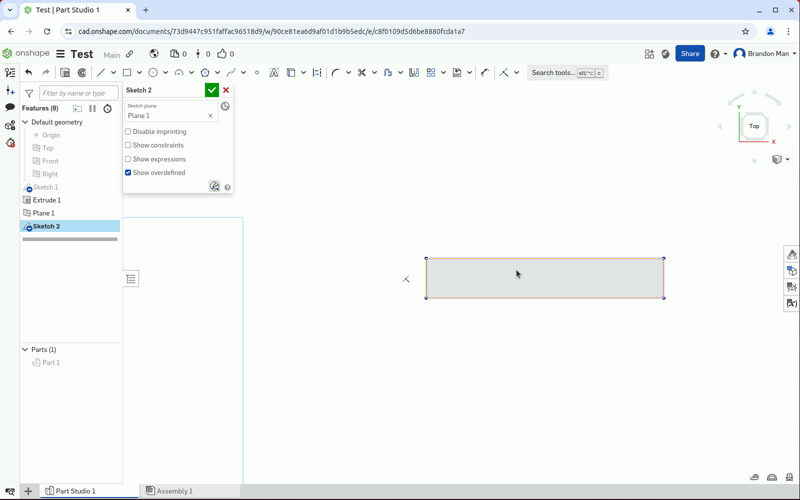
scroll(-6)
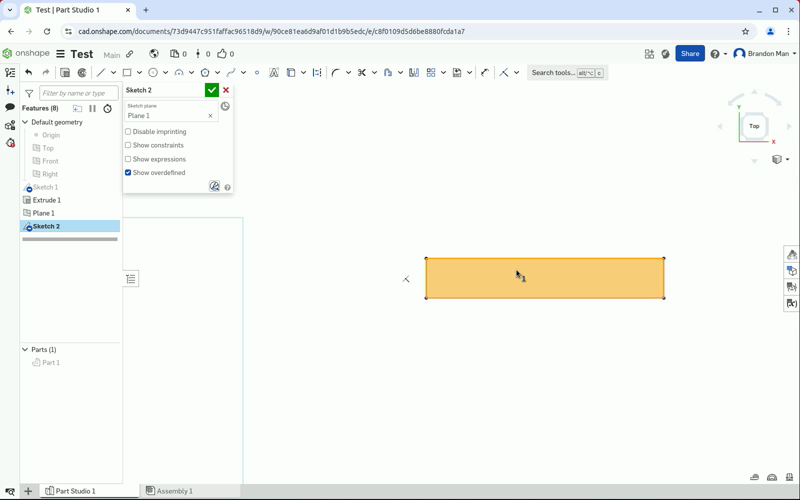
scroll(-6)
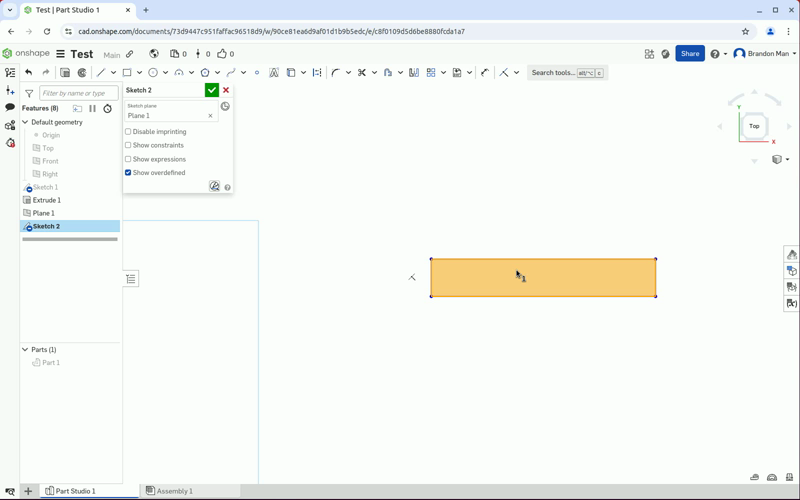
scroll(-6)
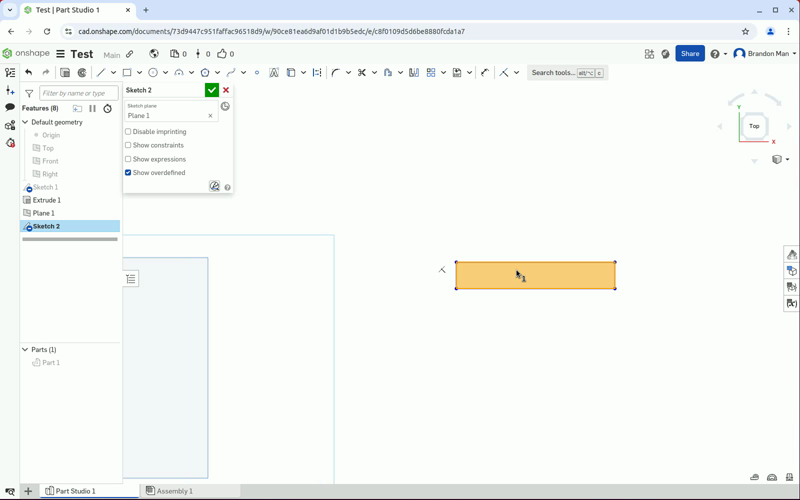
scroll(-6)
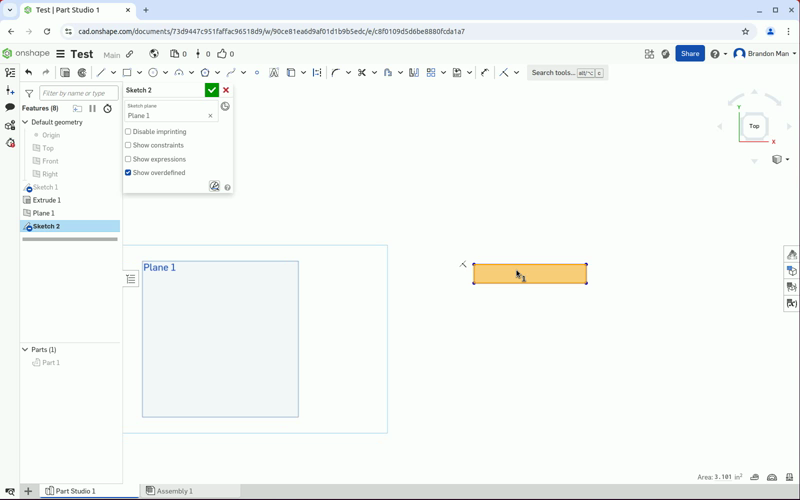
scroll(-6)
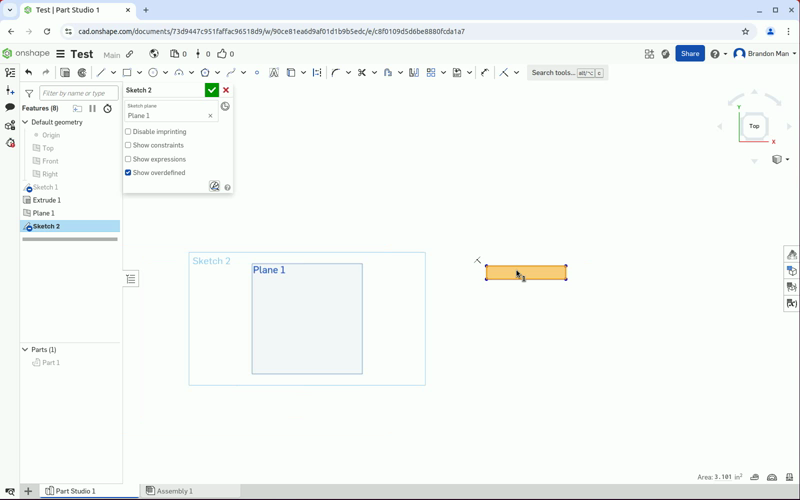
scroll(-6)
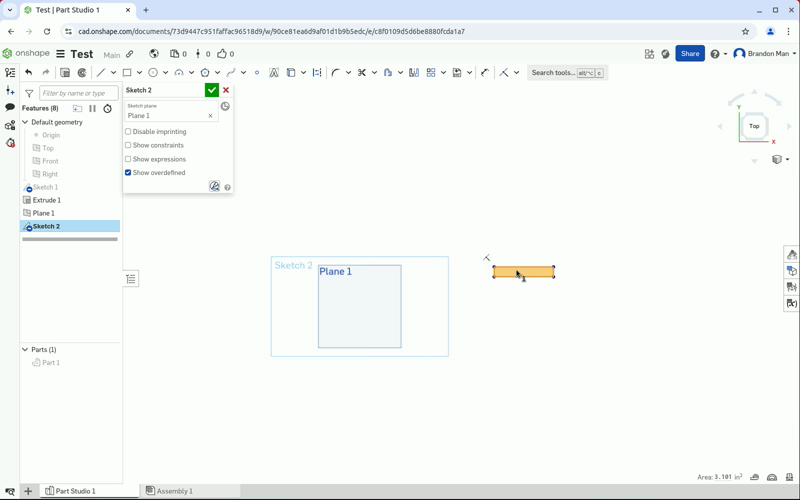
scroll(-6)
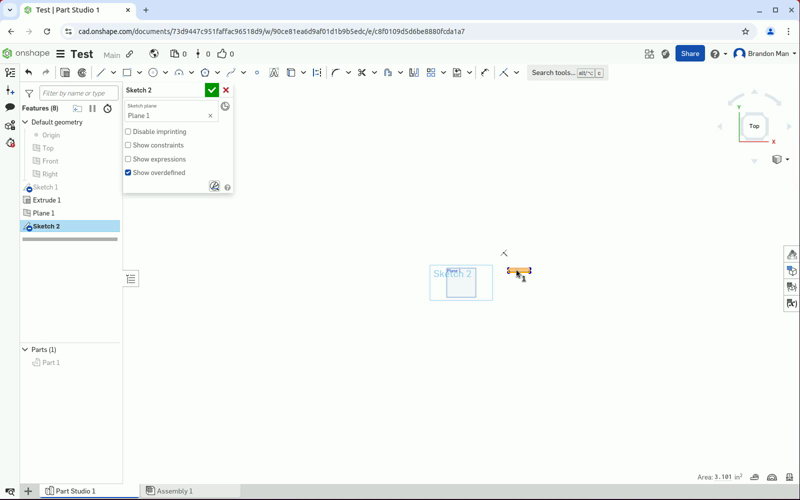
mouse_move(73, 352)
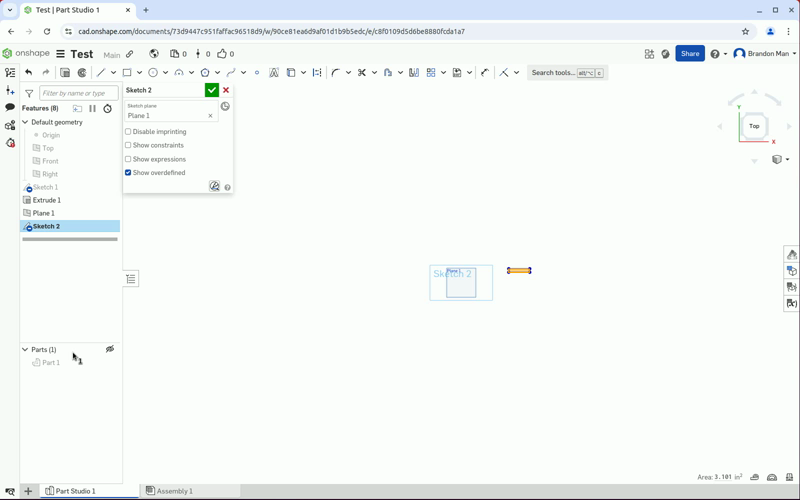
key(shift+y)
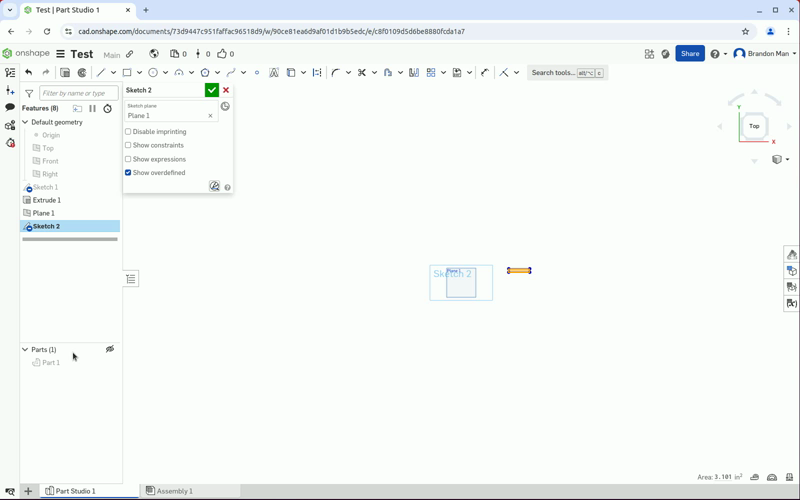
key(shift+e)
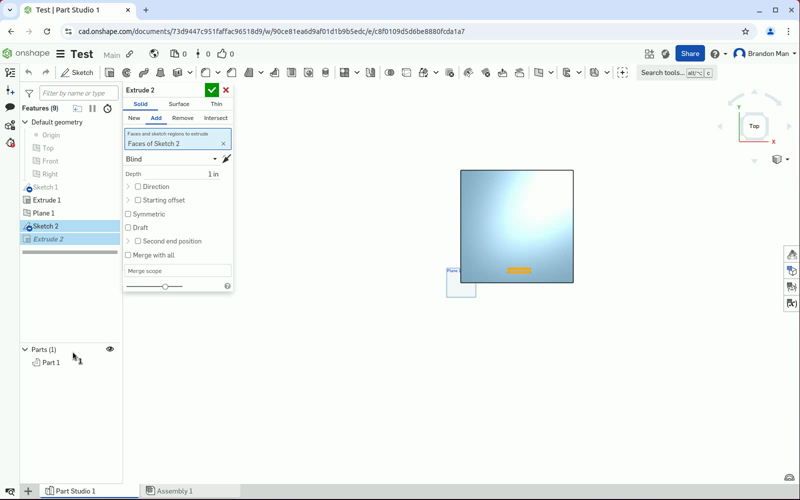
mouse_move(143, 106)
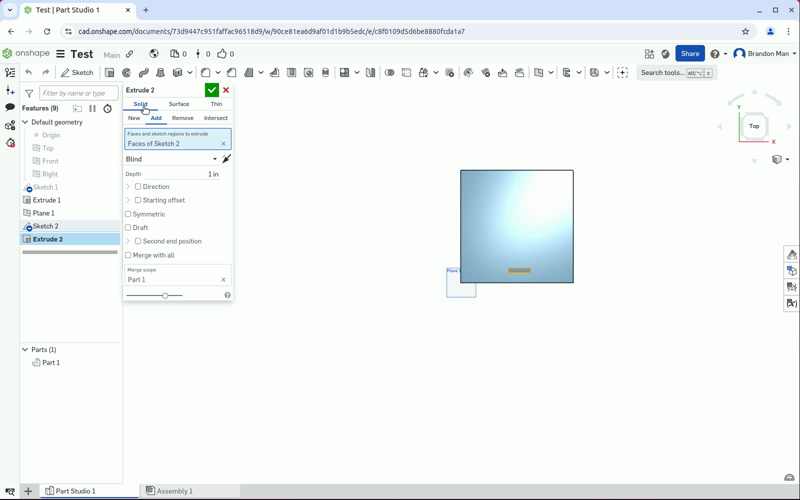
click(143, 106)
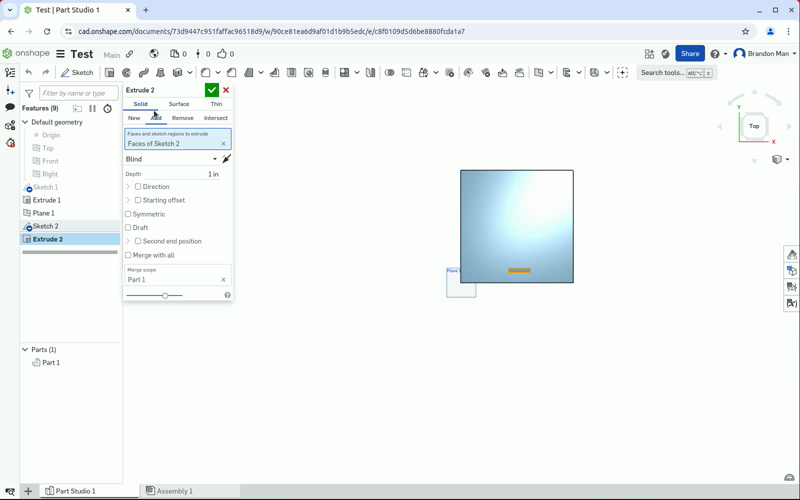
mouse_move(186, 120)
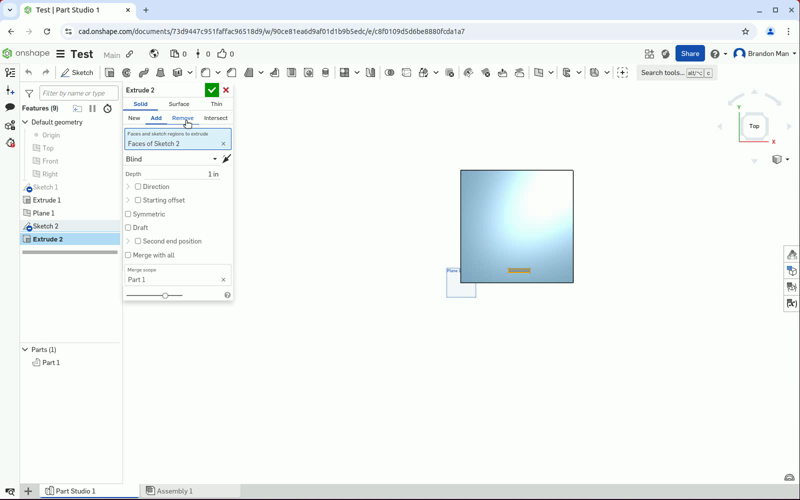
click(186, 120)
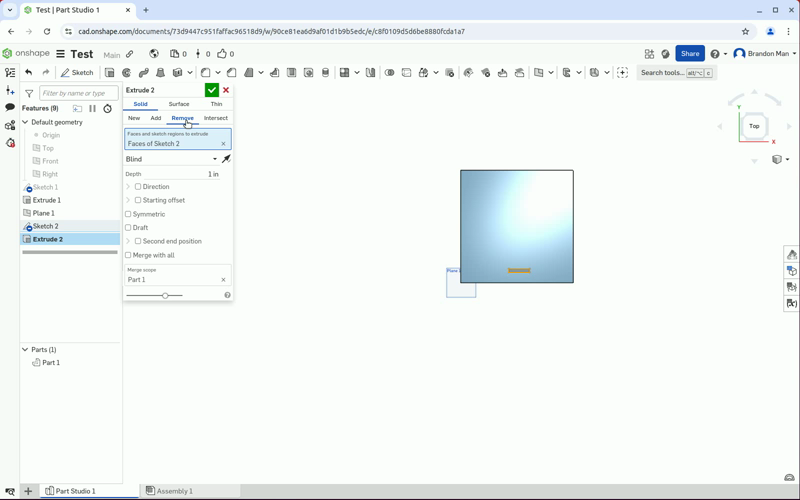
key(tab, 4)
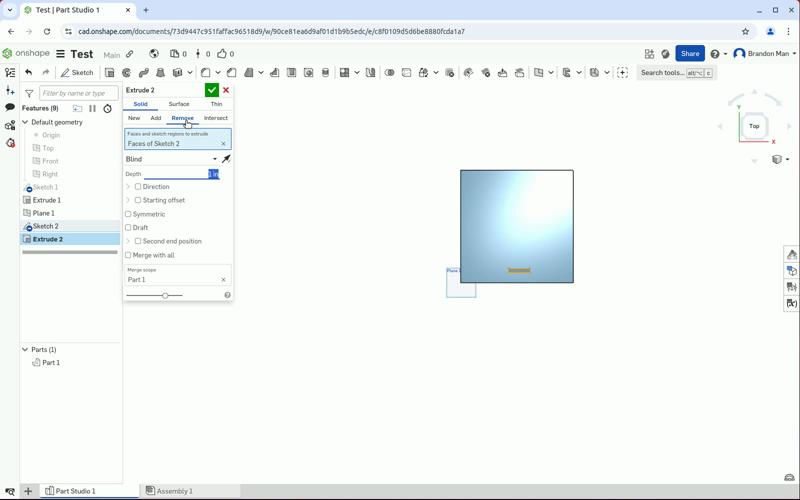
text(11.554)
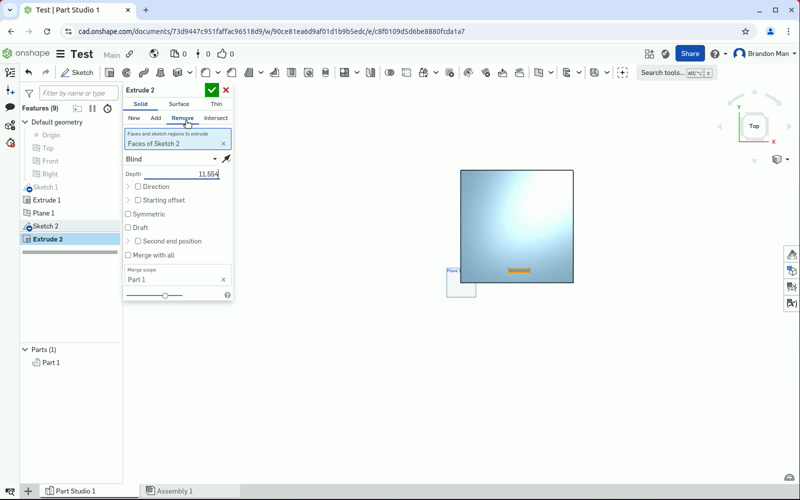
key(tab, 6)
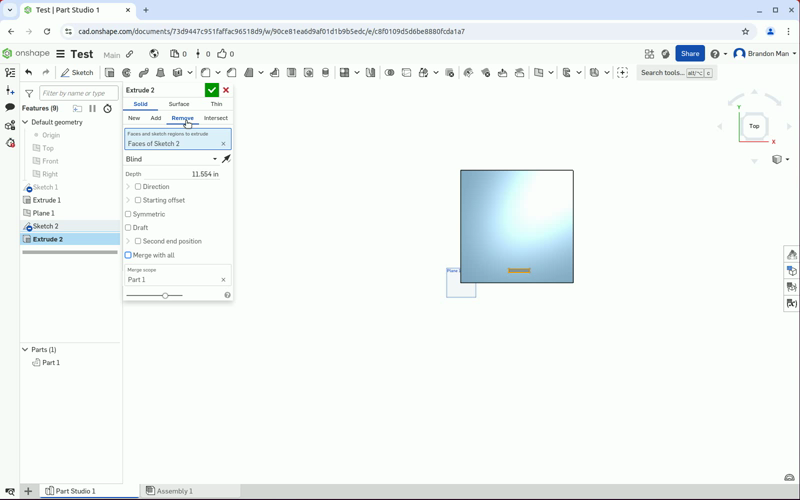
key(space)
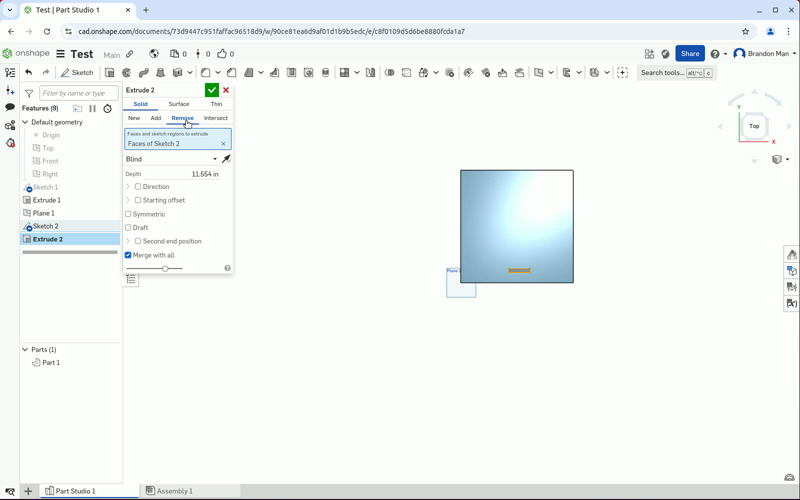
key(enter)
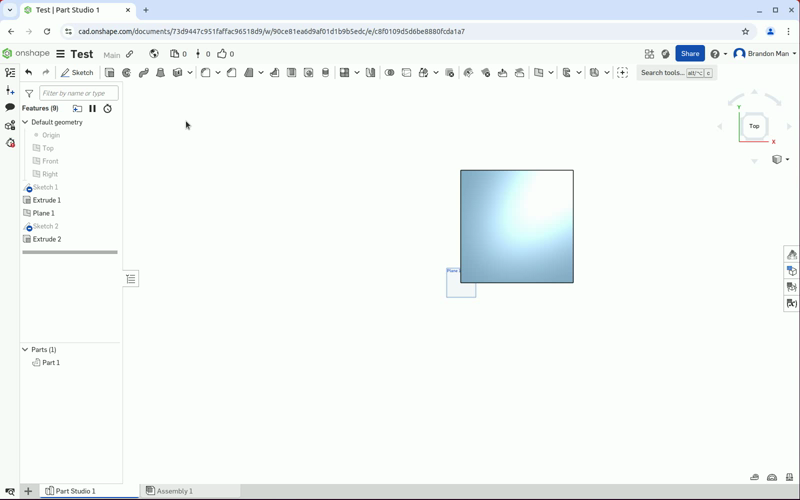
key(shift+h)
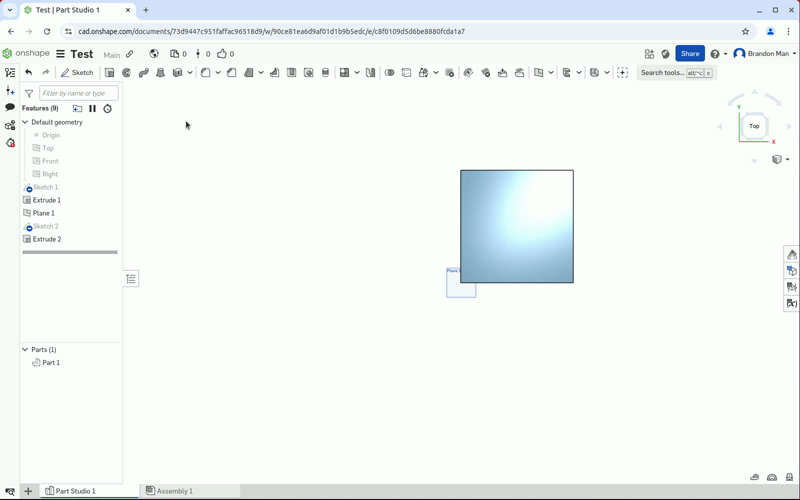
key(shift+h)
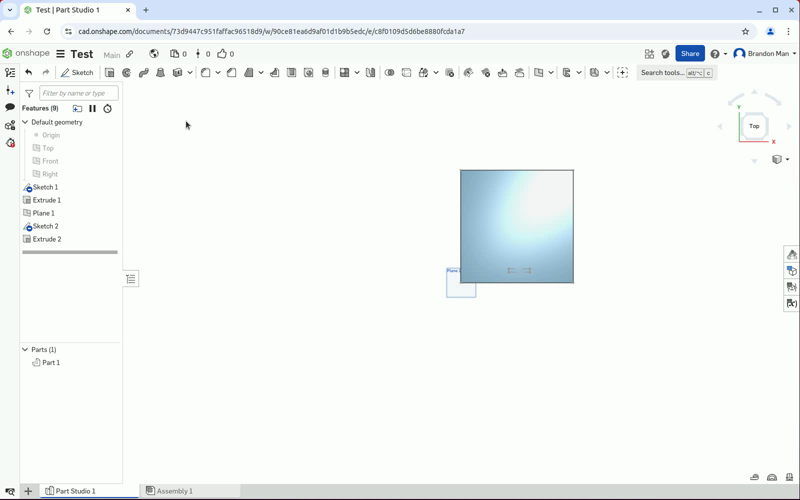
key(shift+7)
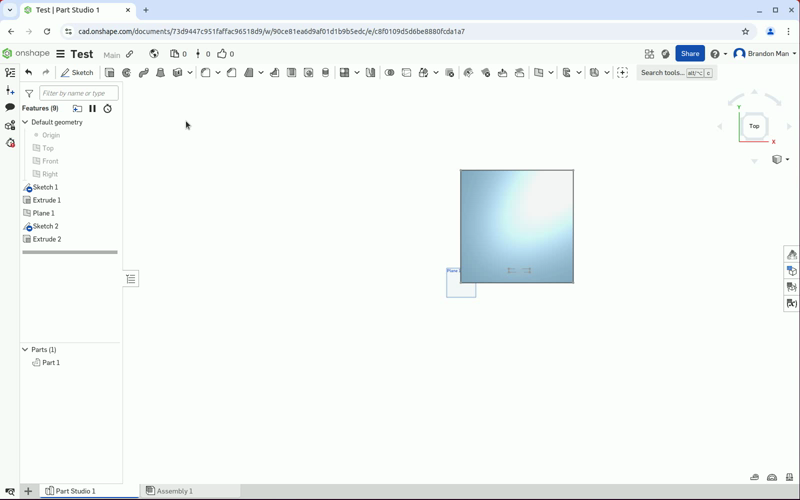
key(up, 3)
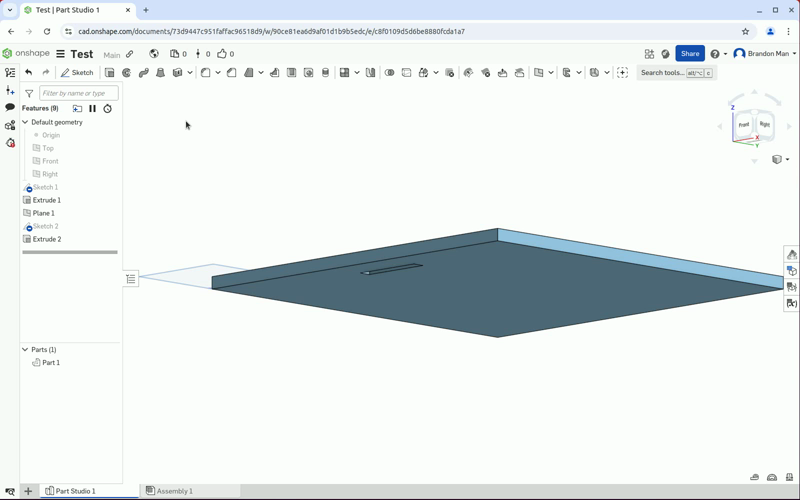
key(left, 3)
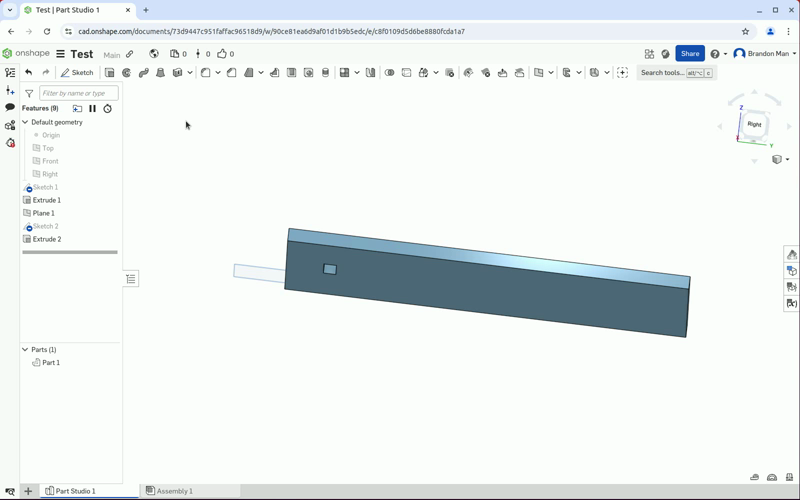
key(right, 3)
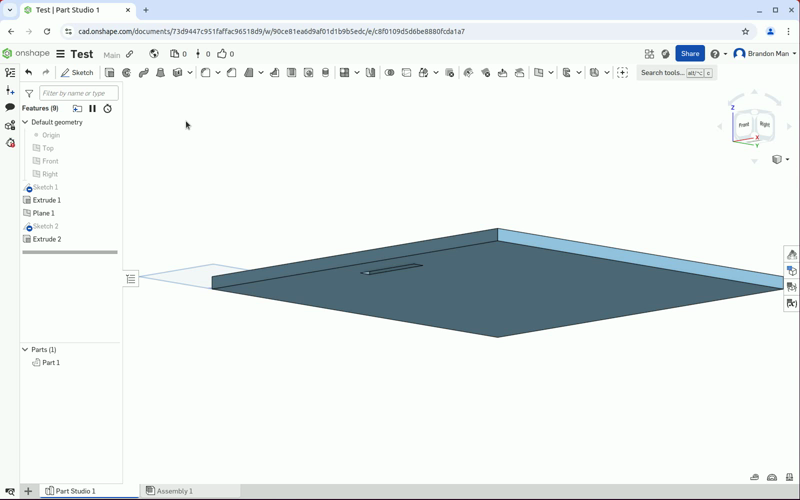
key(down, 3)
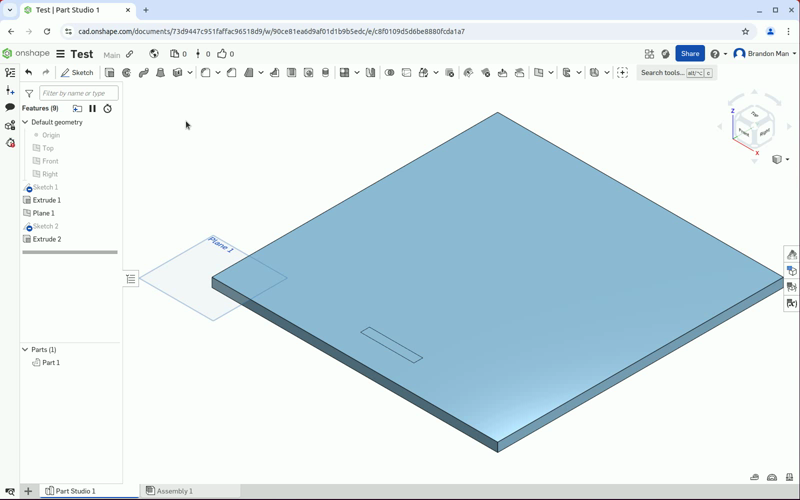
mouse_move(73, 189)
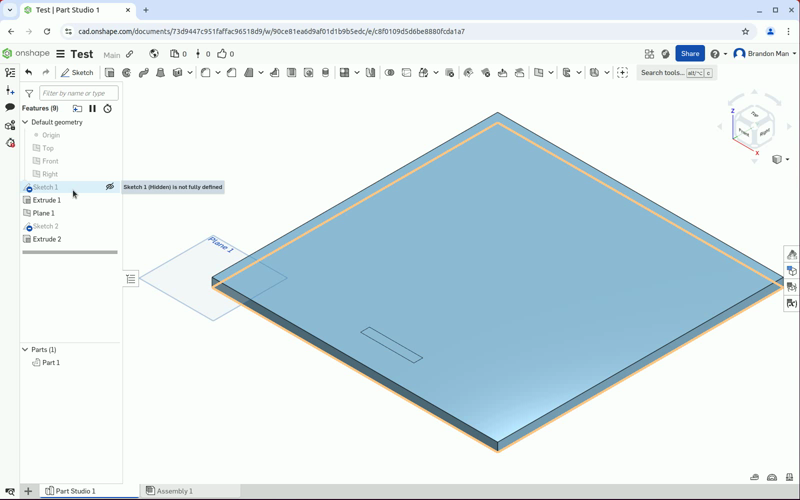
click(73, 189)